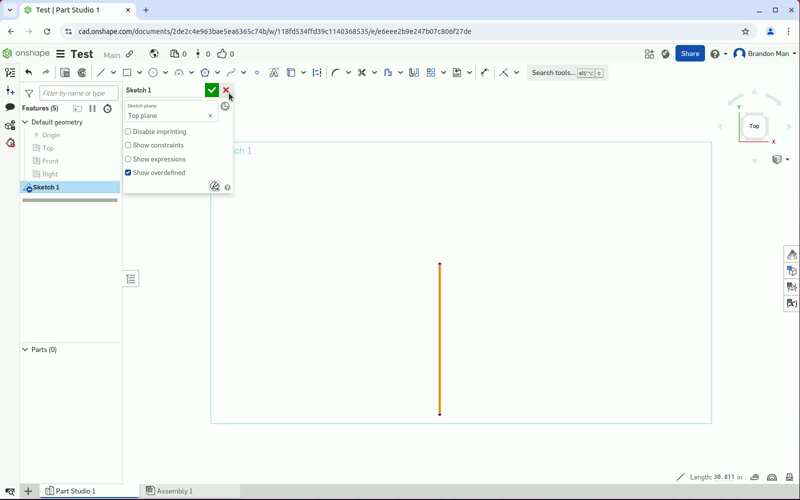
key(shift+h)
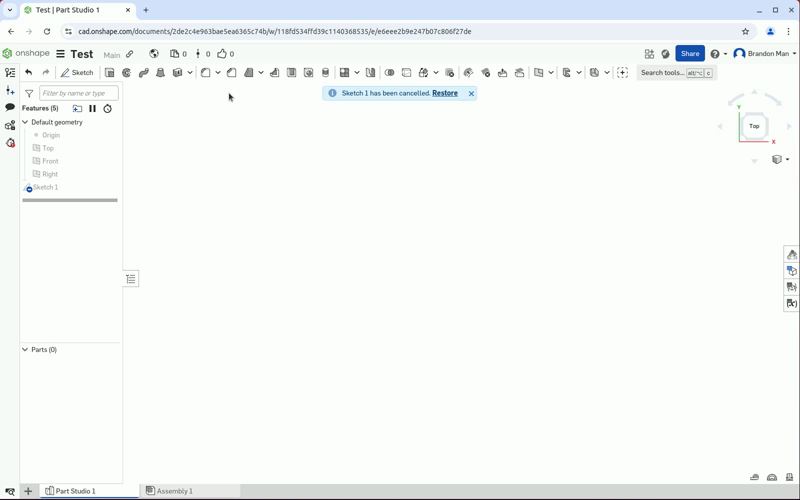
mouse_move(73, 352)
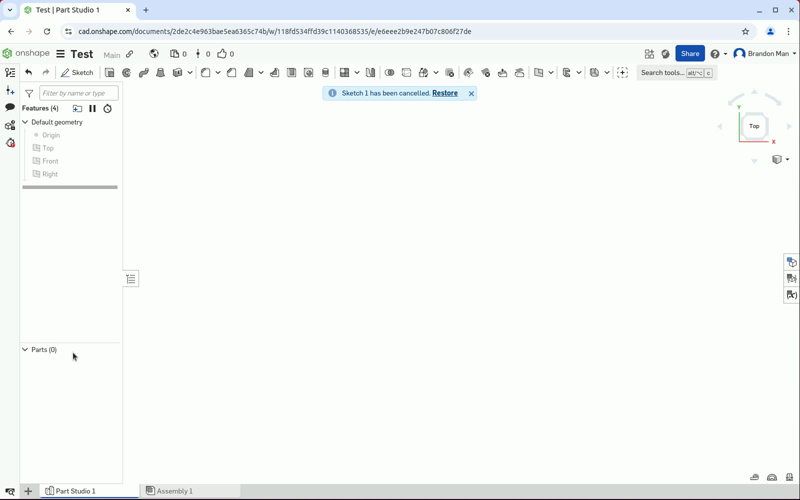
key(y)
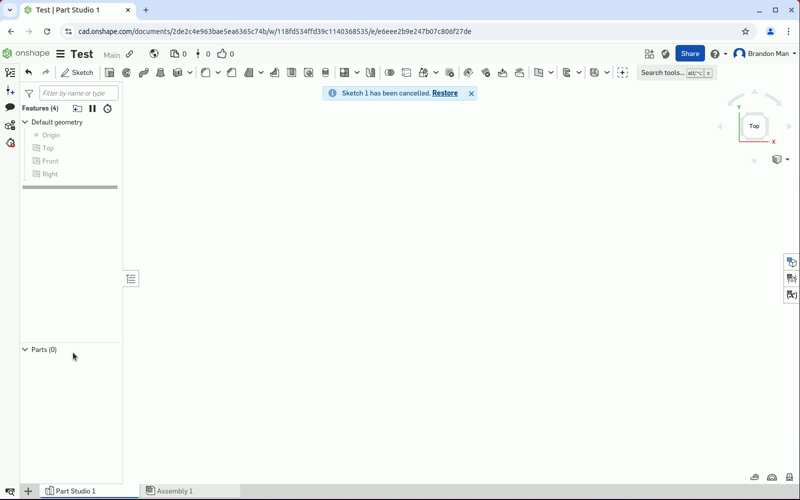
key(shift+p)
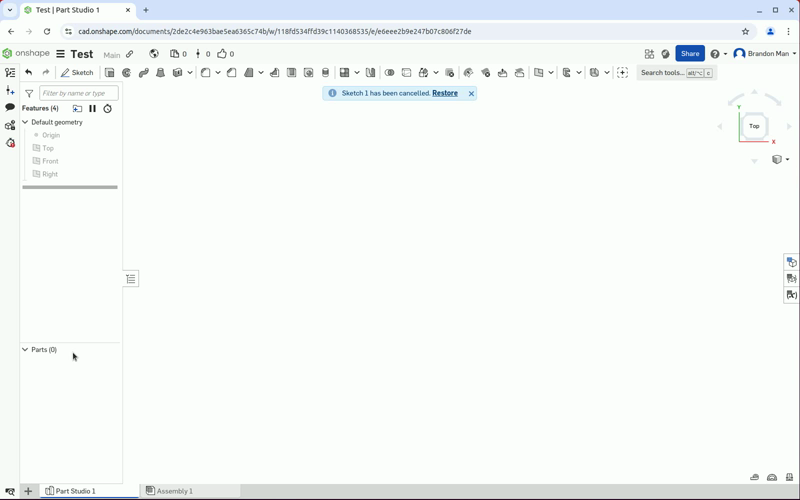
key(space)
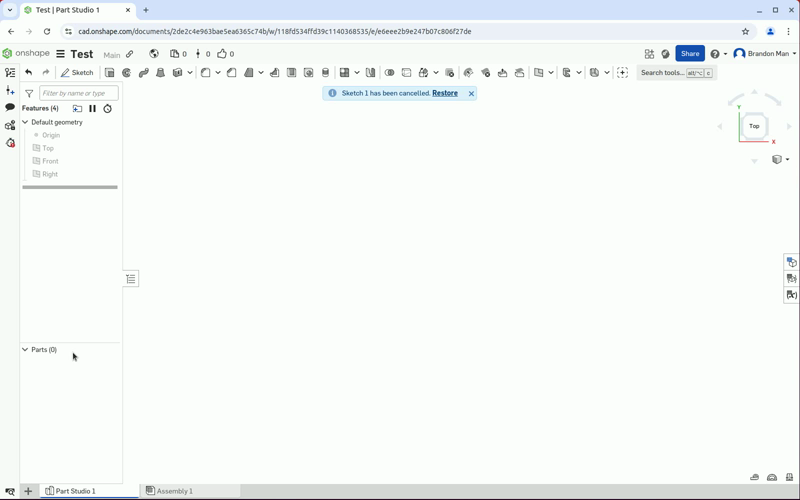
key_down(shift)
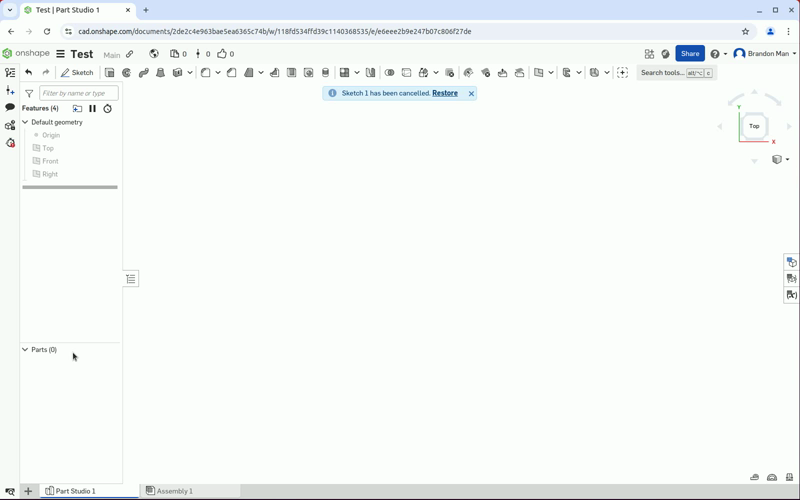
key(up)
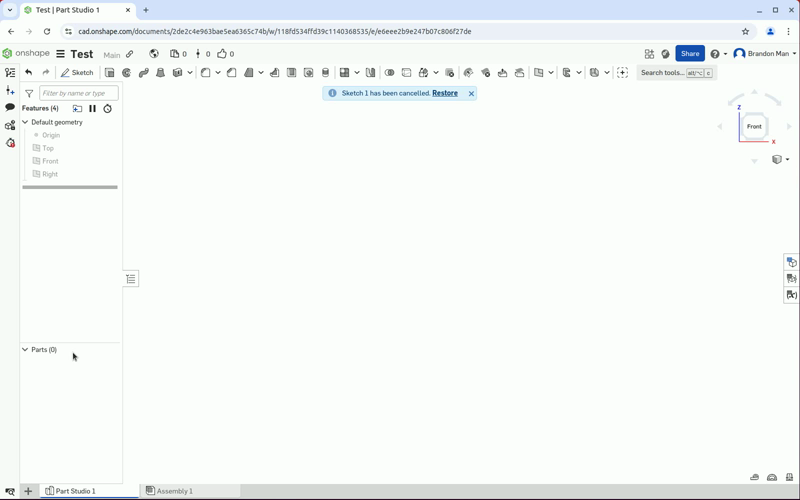
key_up(shift)
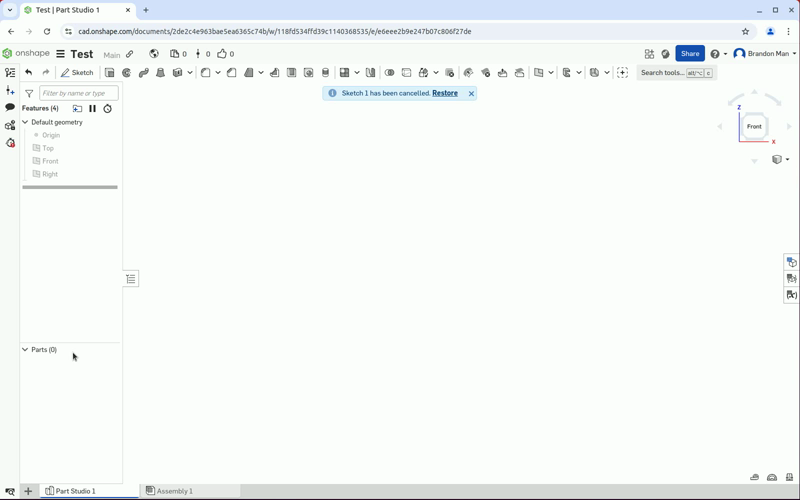
mouse_move(73, 352)
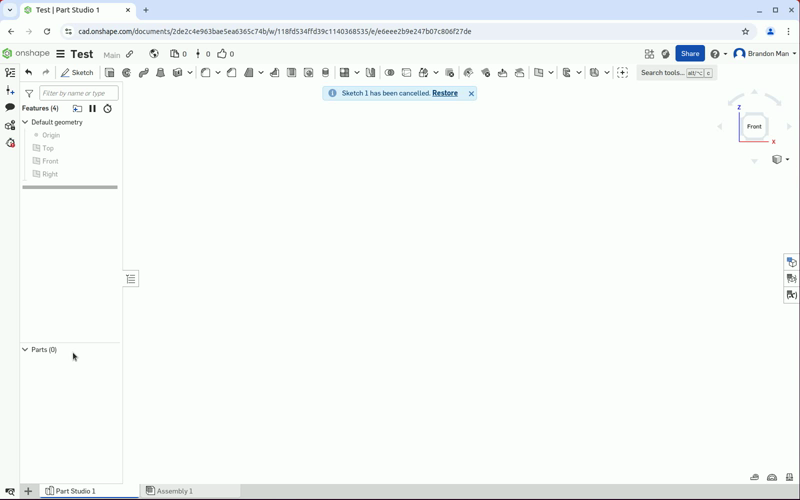
key(shift+y)
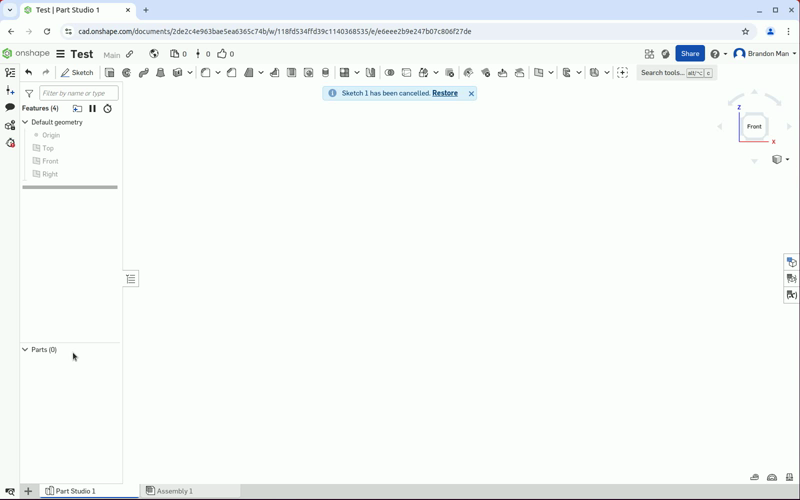
key(shift+s)
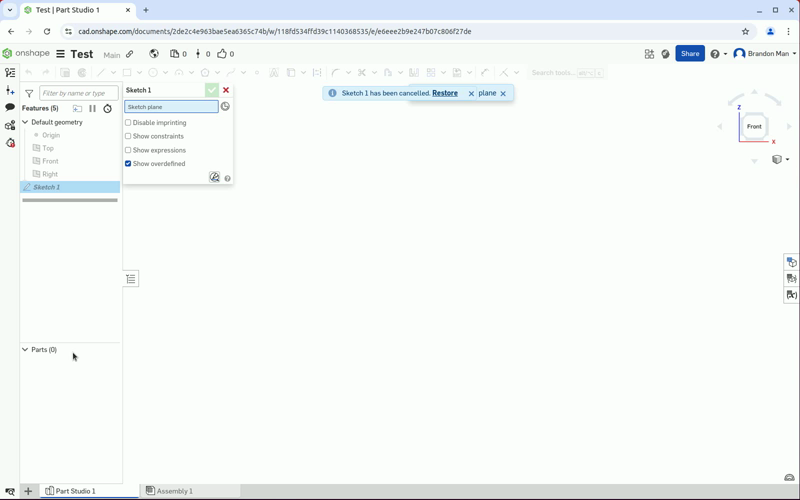
mouse_move(73, 163)
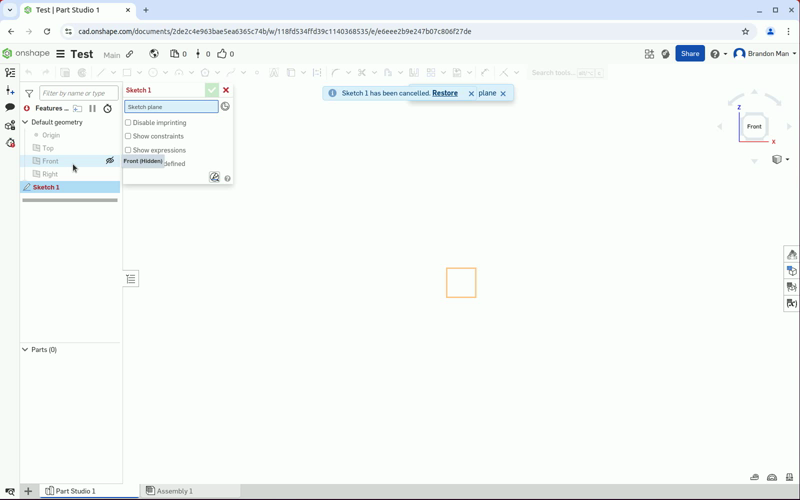
click(73, 163)
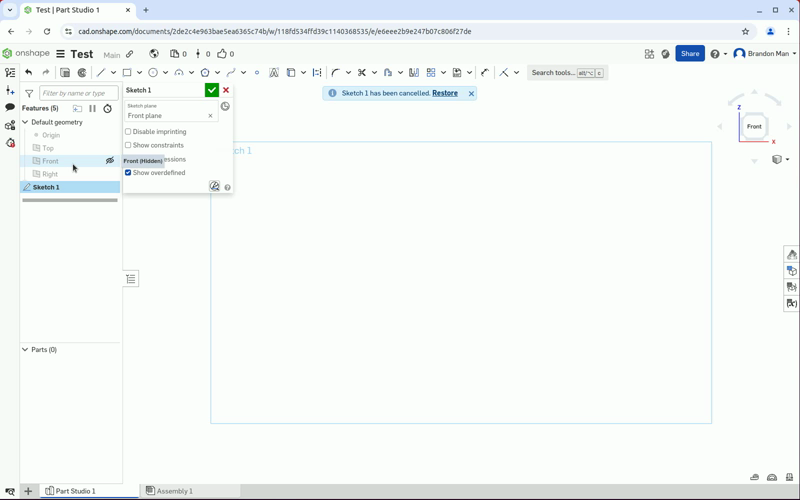
mouse_move(73, 352)
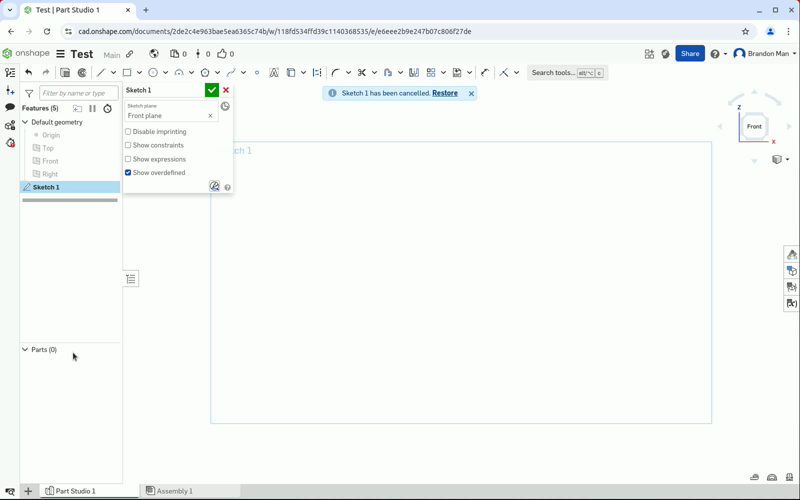
key(y)
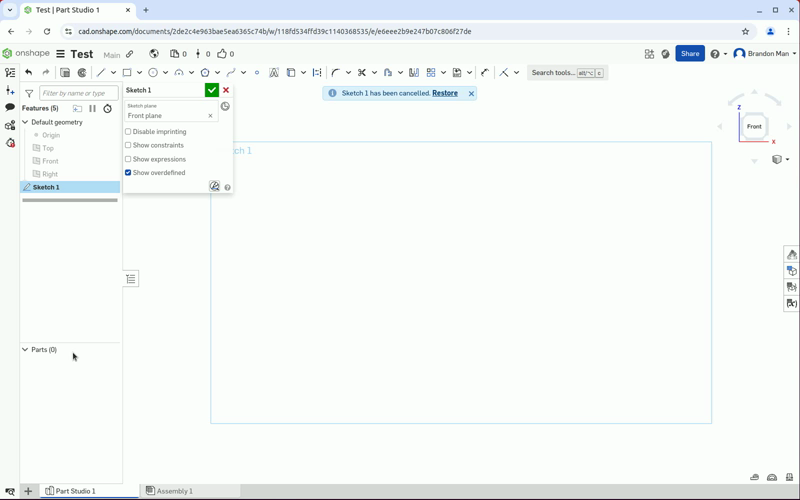
key(l)
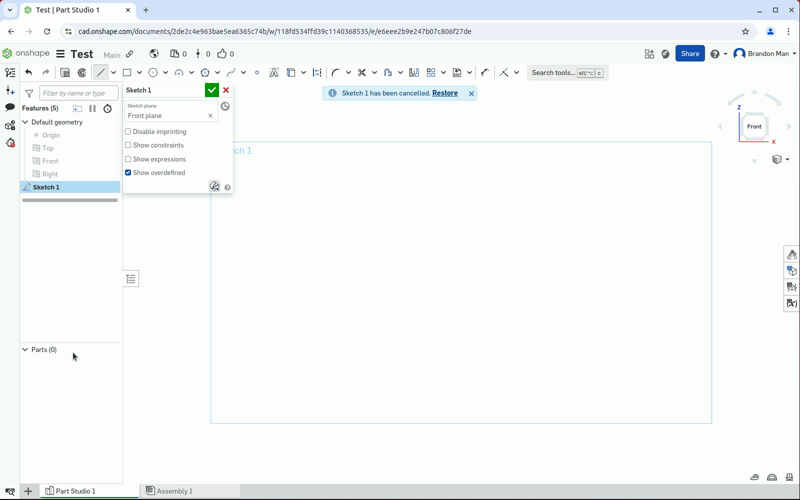
key_down(shift)
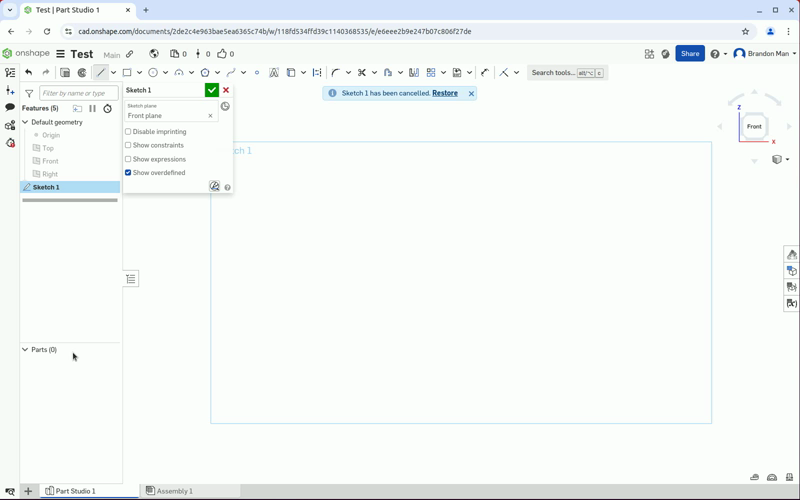
mouse_move(483, 332)
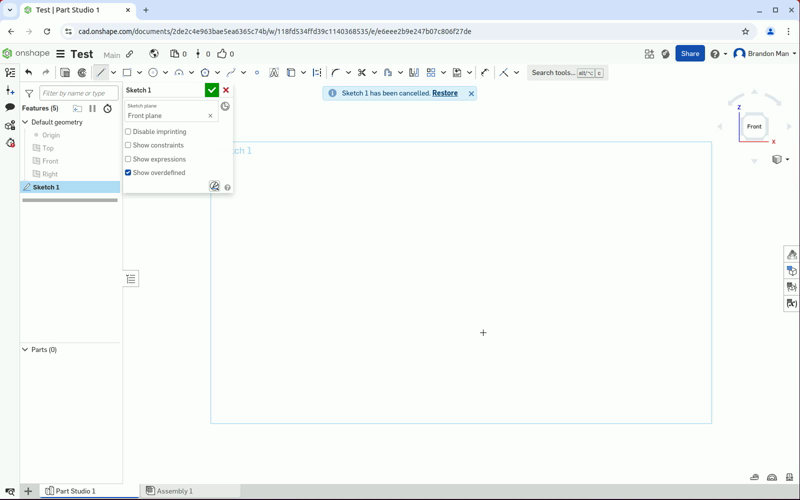
click(483, 332)
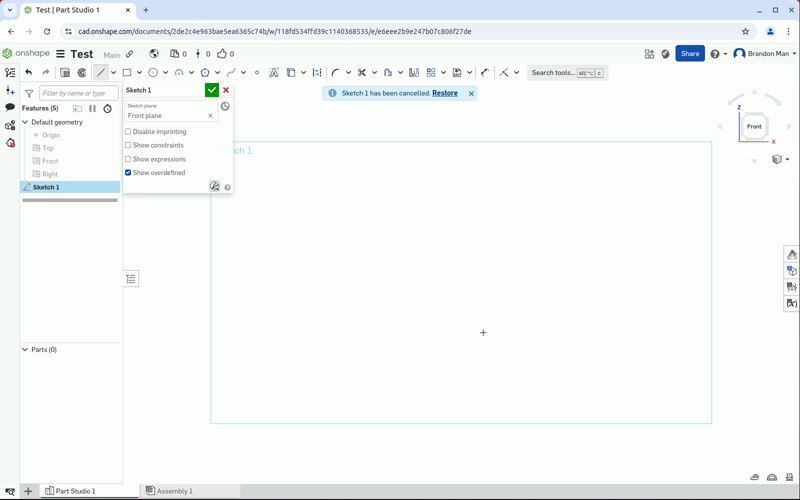
key_up(shift)
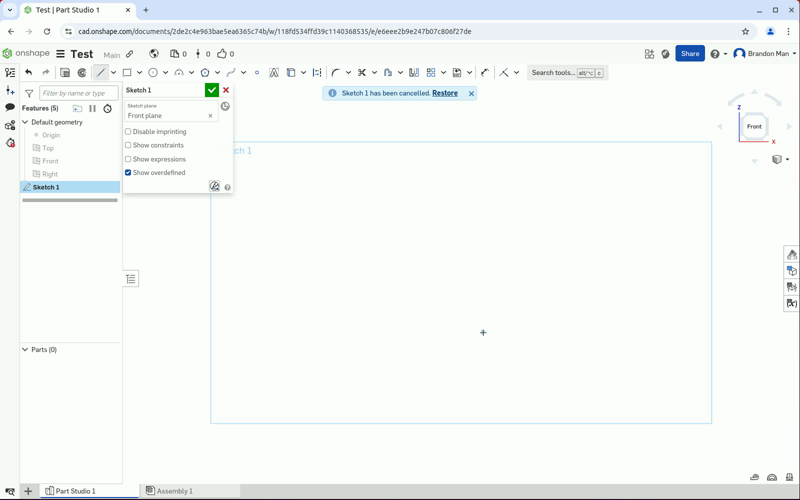
key_down(shift)
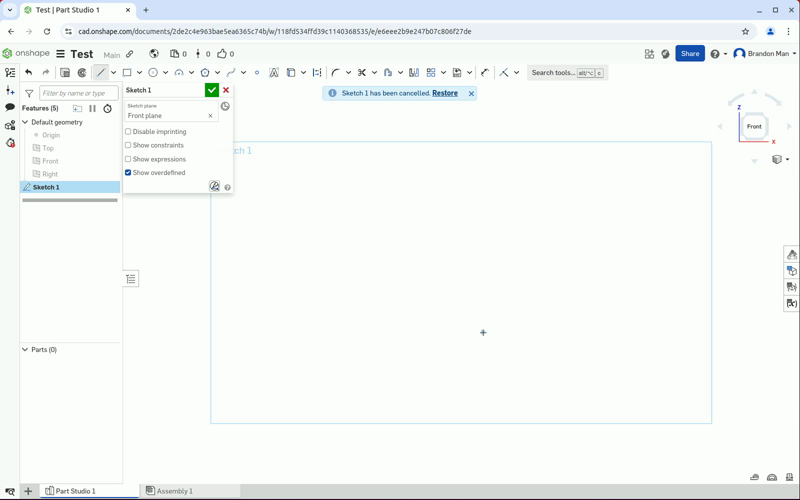
mouse_move(513, 332)
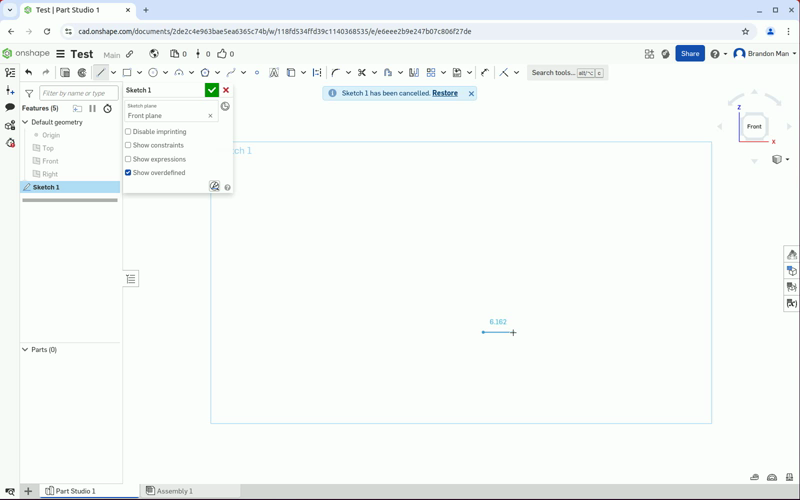
mouse_move(539, 332)
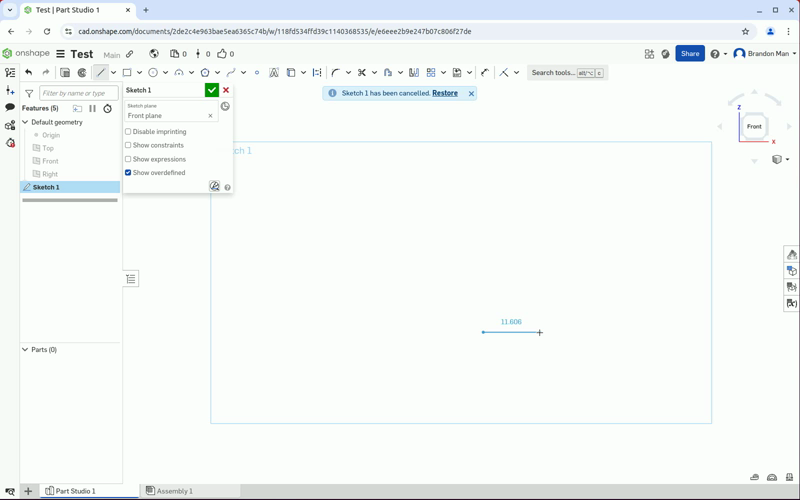
click(539, 332)
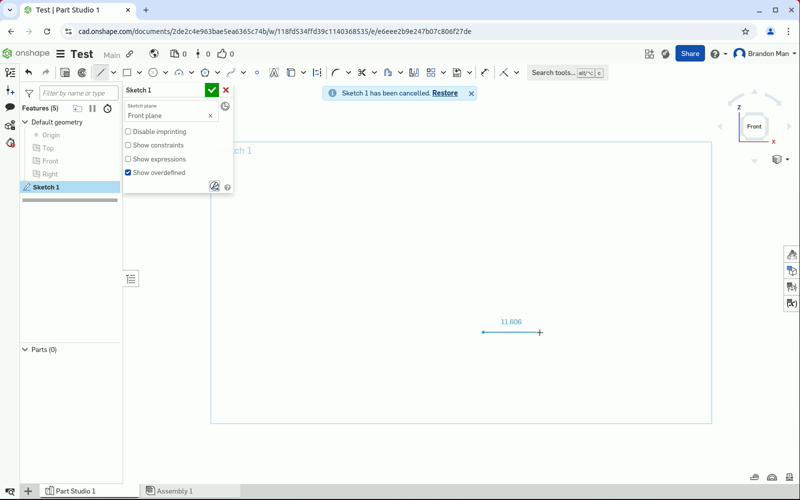
key_up(shift)
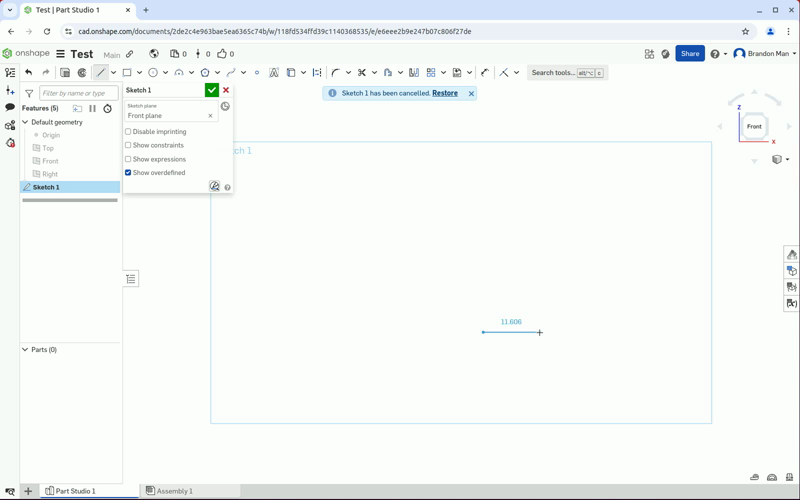
key_down(shift)
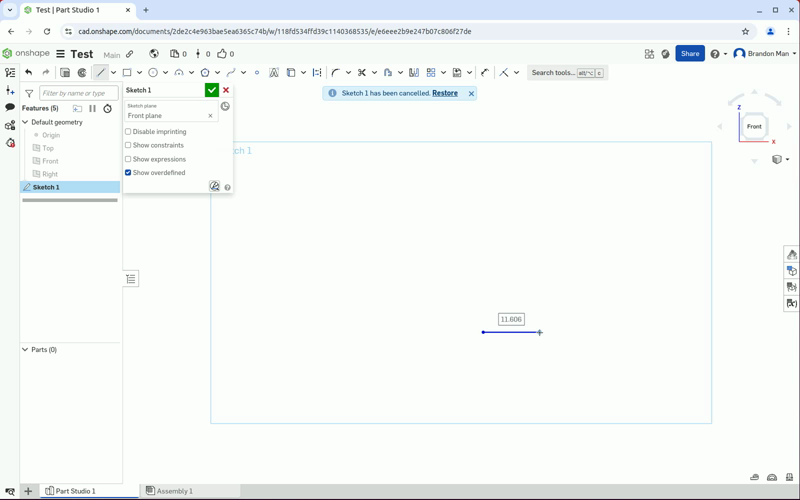
mouse_move(569, 332)
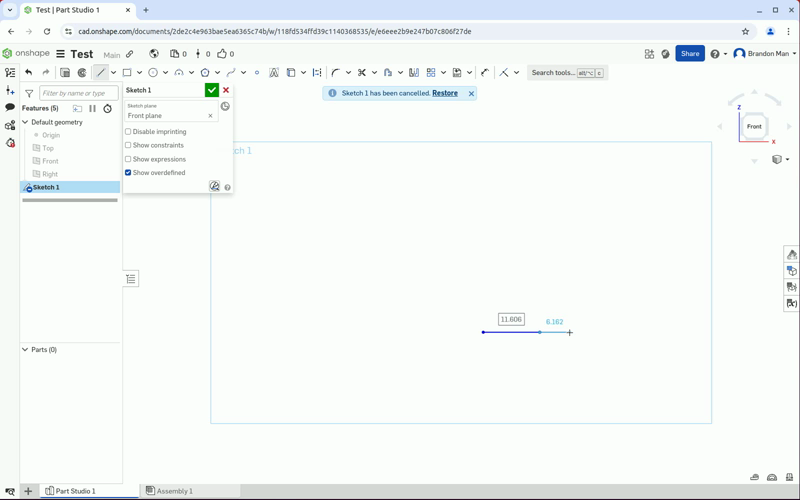
mouse_move(539, 275)
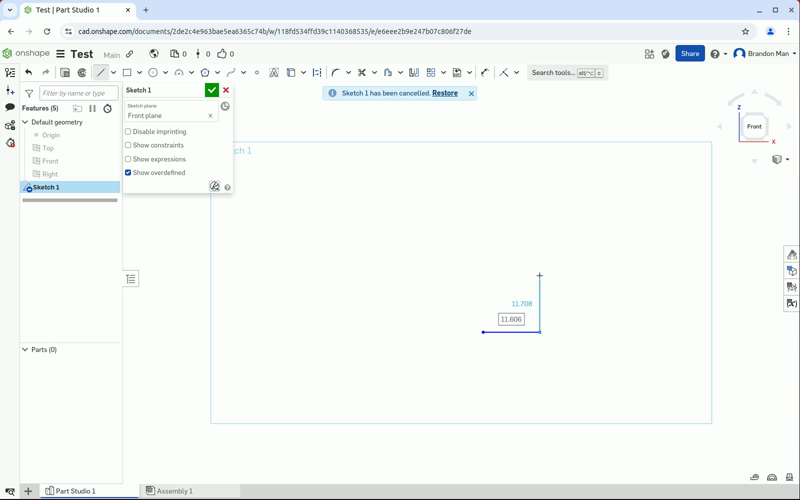
click(539, 275)
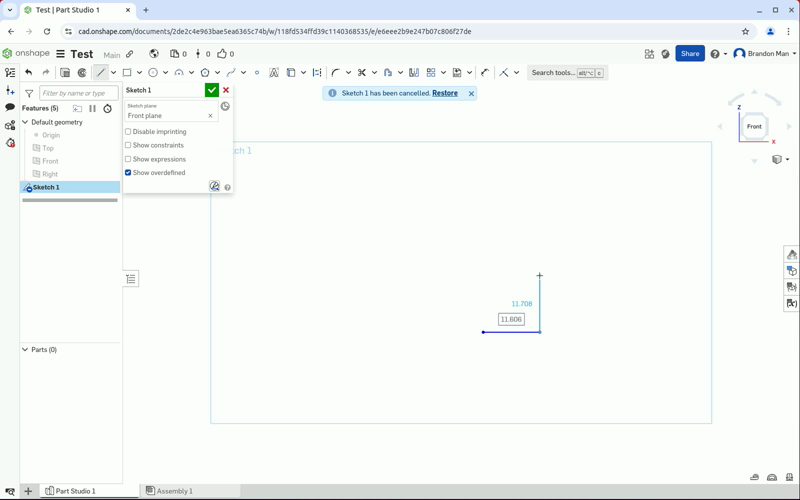
key_up(shift)
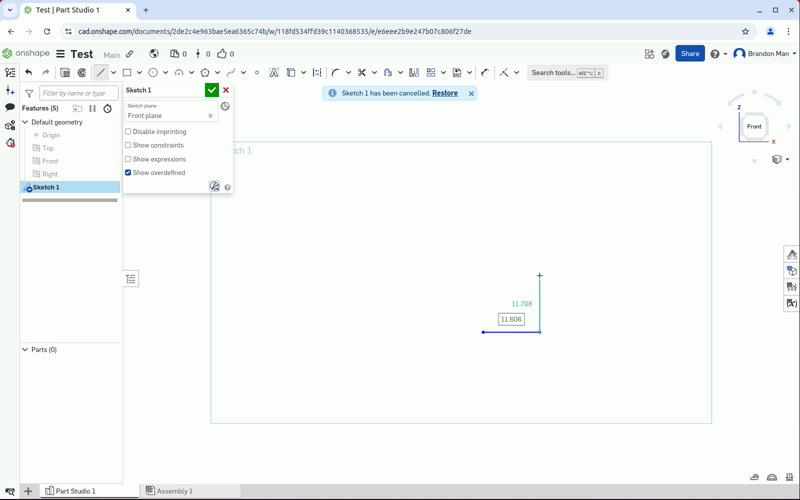
key_down(shift)
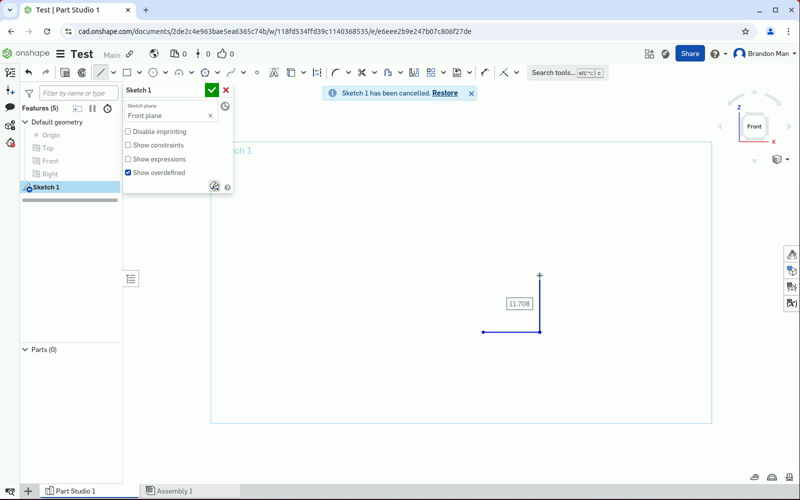
mouse_move(569, 275)
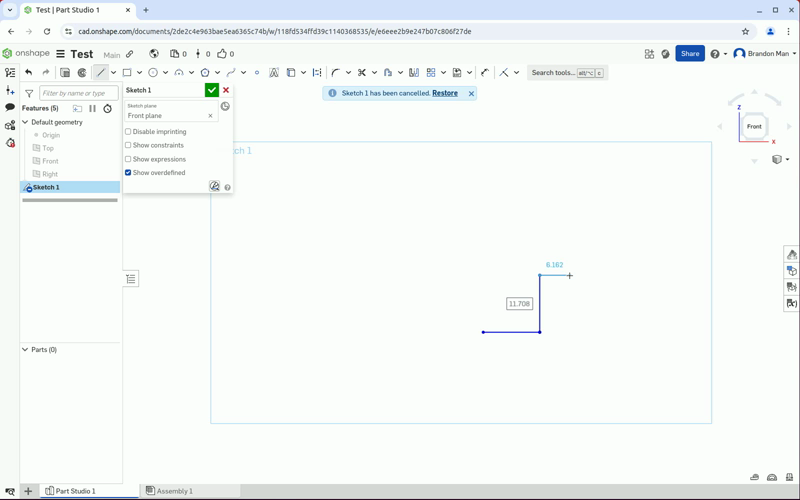
mouse_move(483, 275)
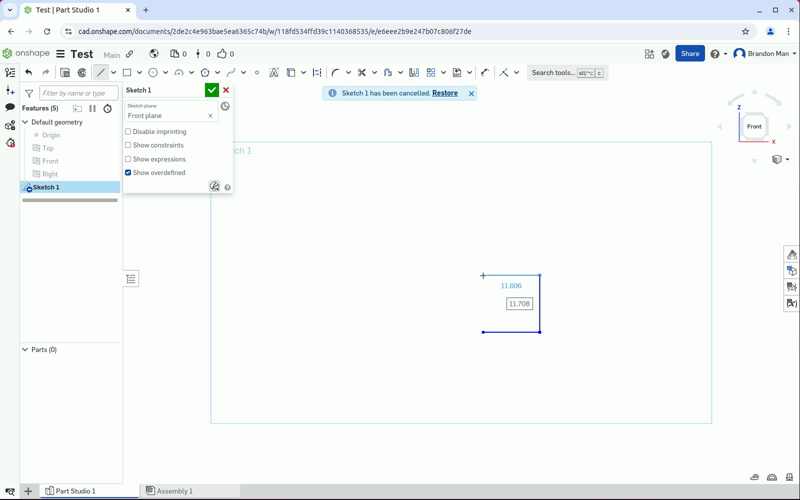
click(483, 275)
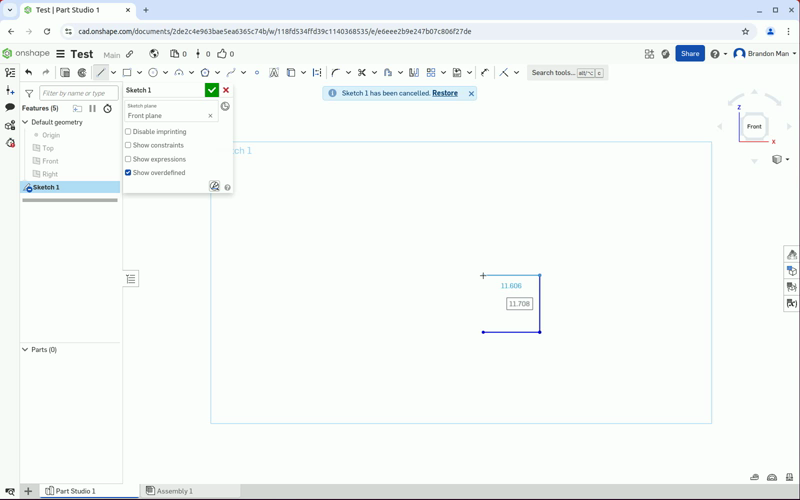
key_up(shift)
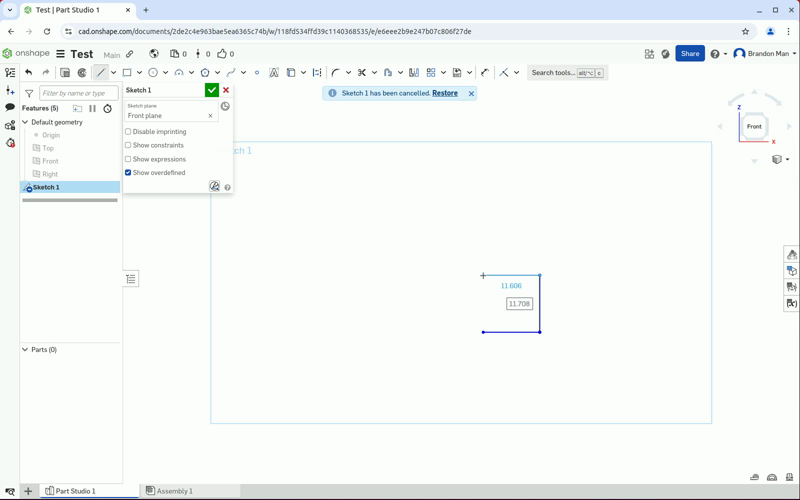
mouse_move(513, 275)
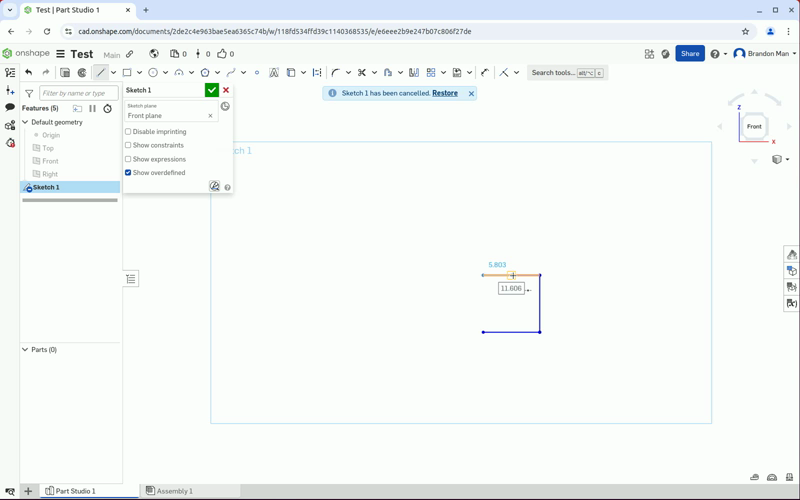
key_down(shift)
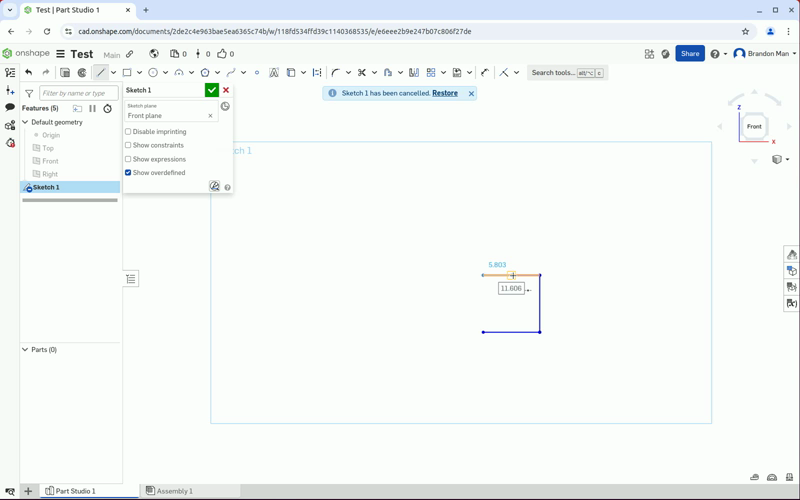
mouse_move(483, 332)
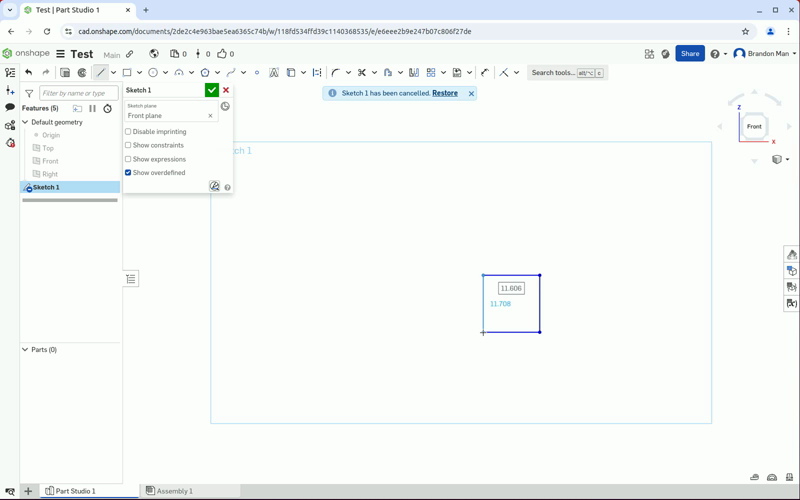
key_up(shift)
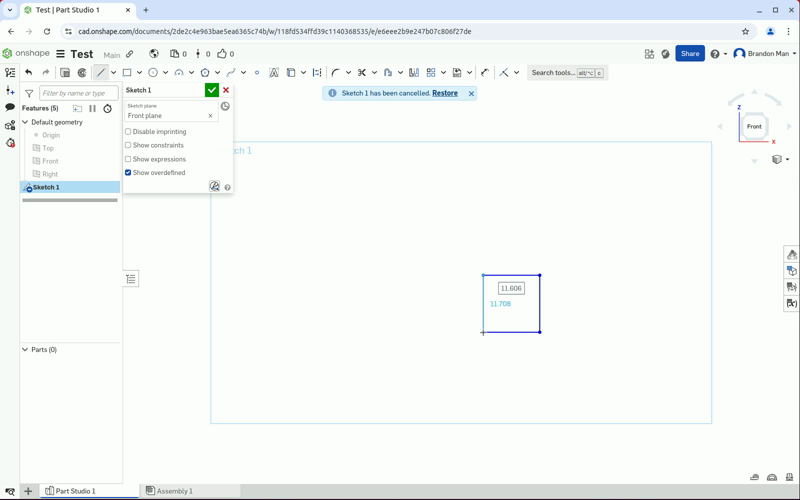
click(483, 332)
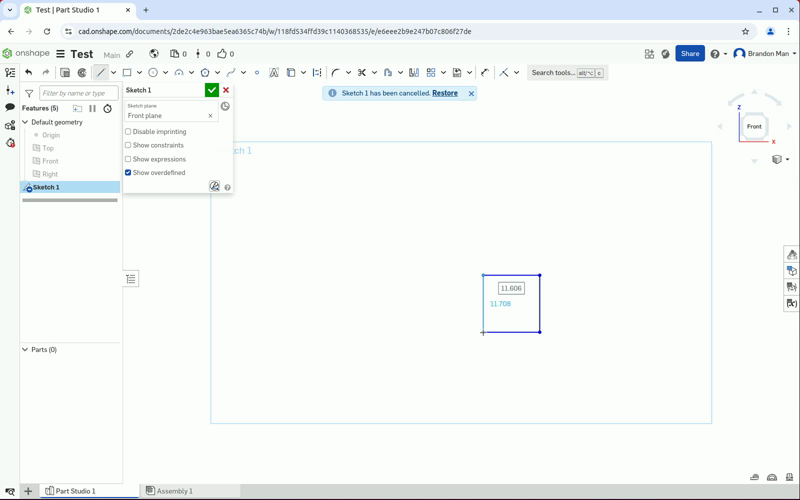
key(esc)
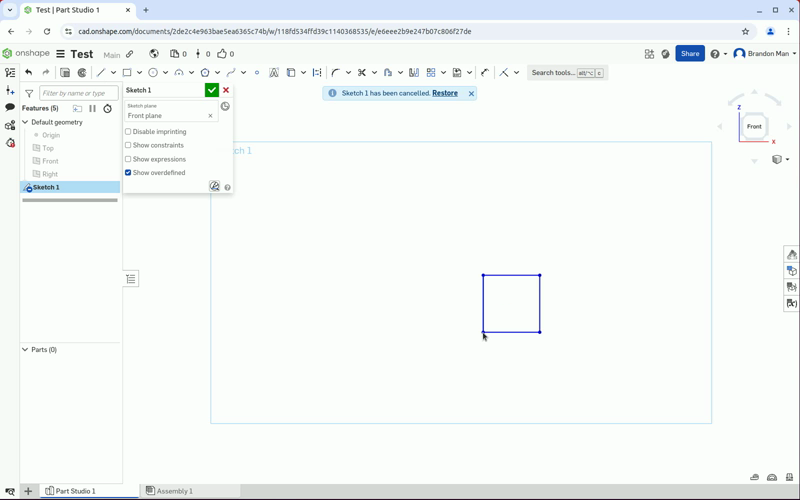
mouse_move(500, 278)
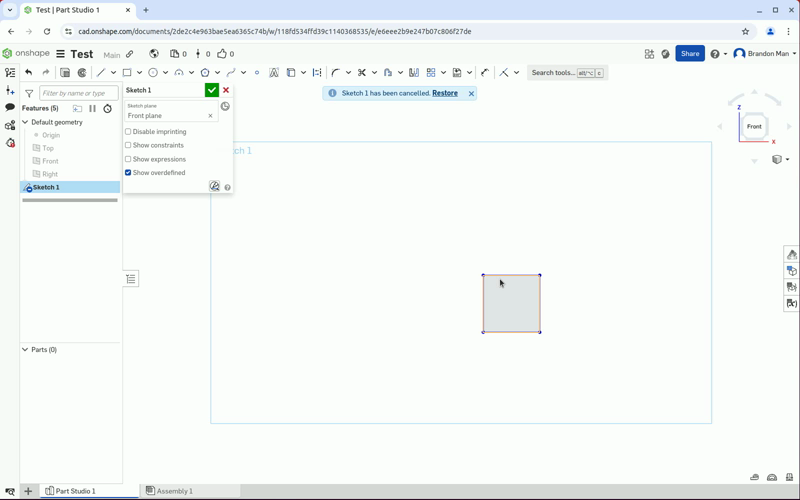
click(500, 278)
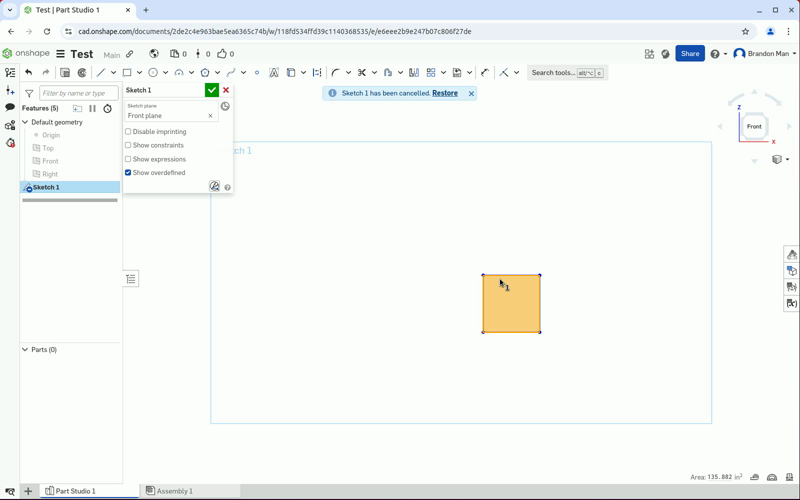
mouse_move(73, 352)
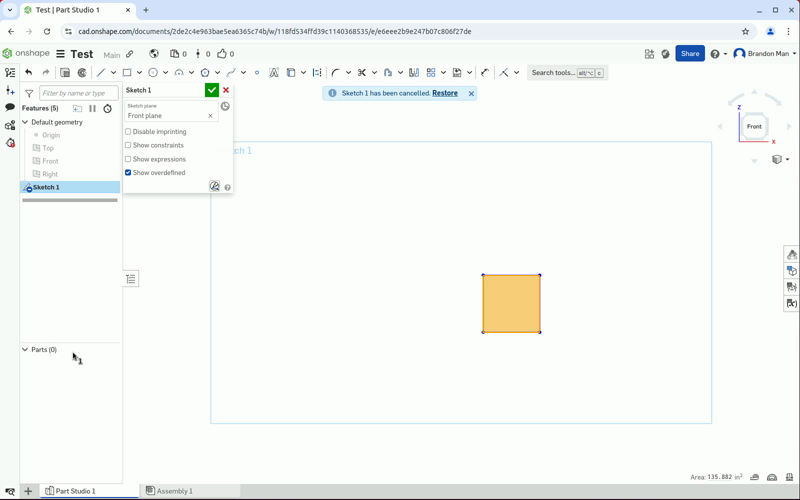
key(shift+y)
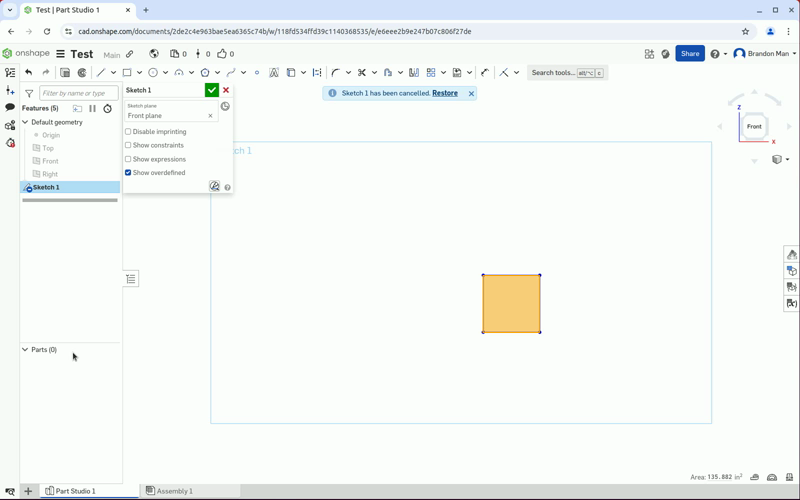
key(shift+e)
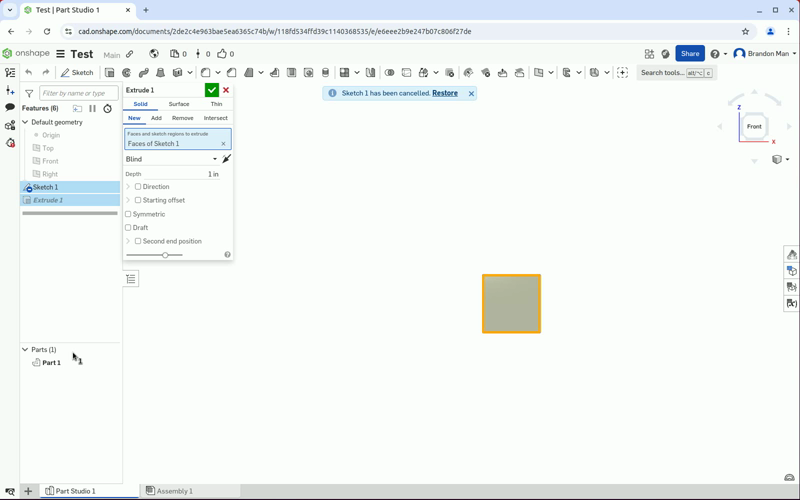
mouse_move(143, 106)
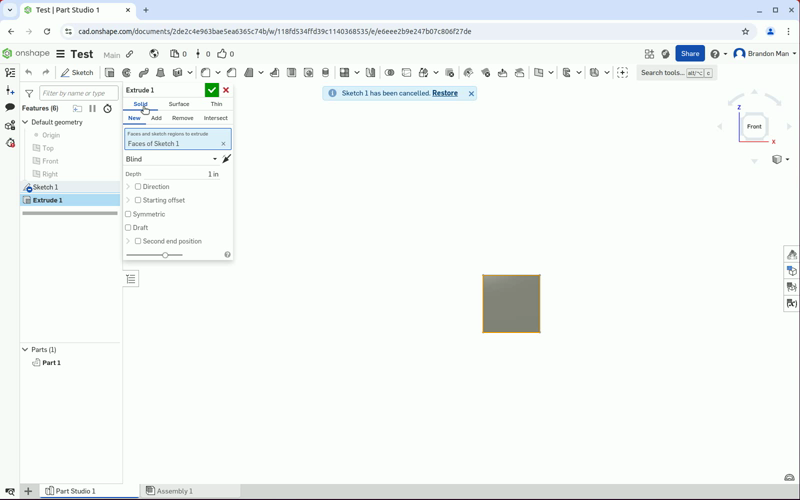
click(143, 106)
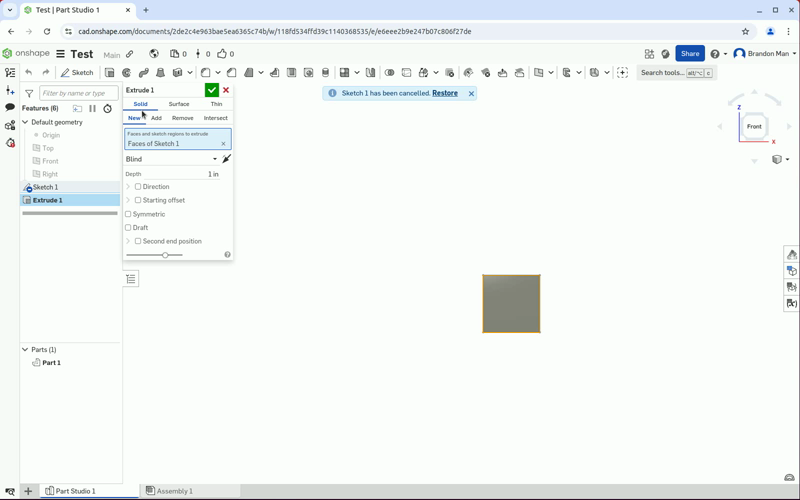
mouse_move(137, 120)
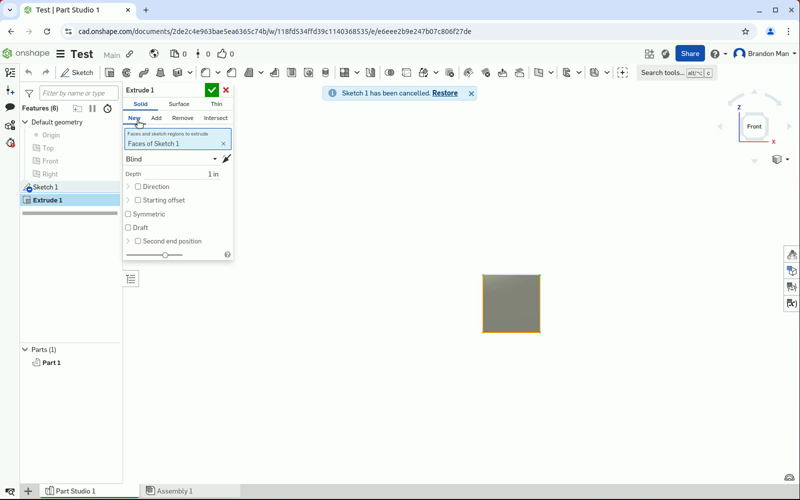
click(137, 120)
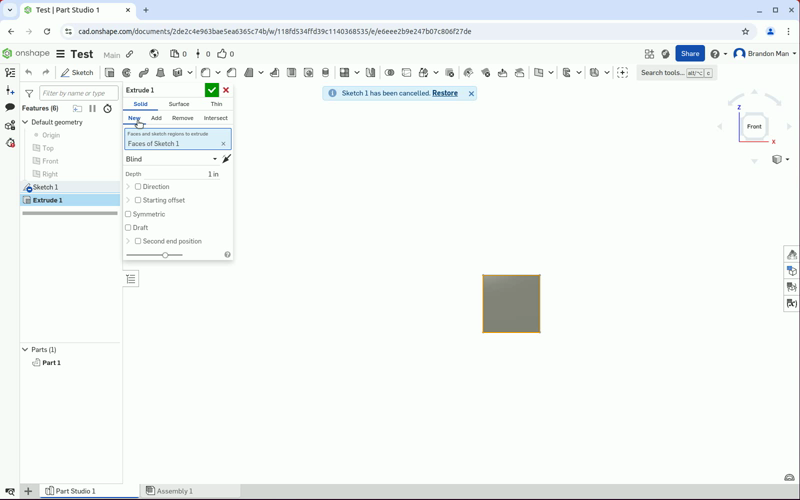
key(tab, 4)
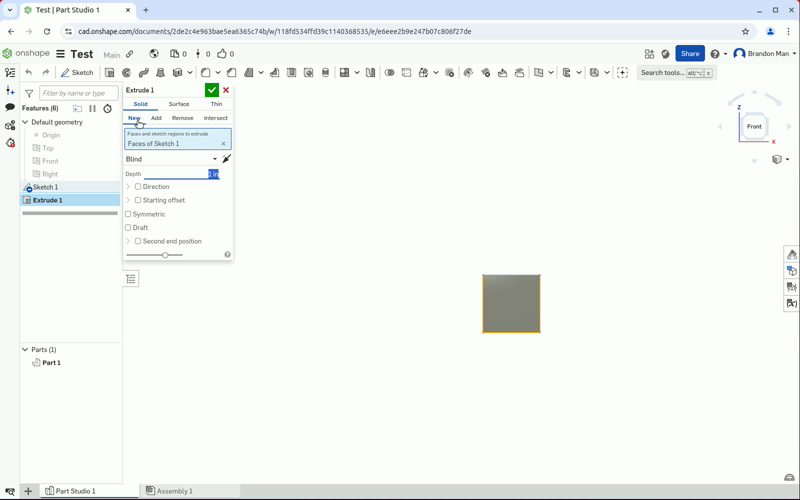
text(11.554)
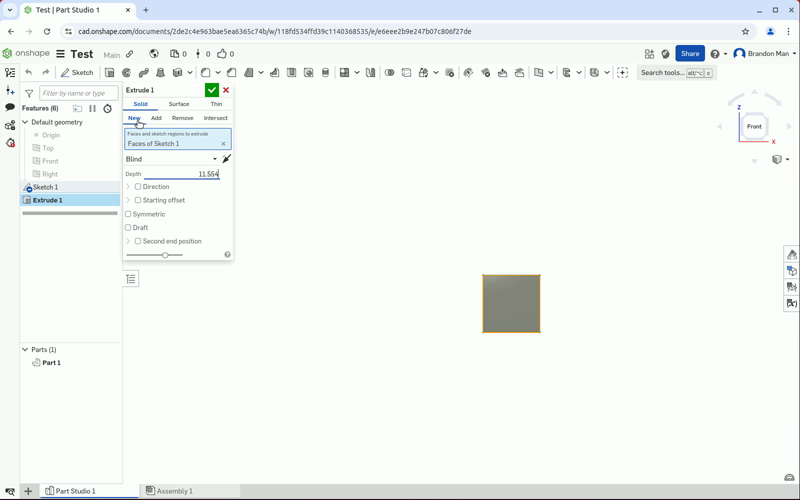
key(enter)
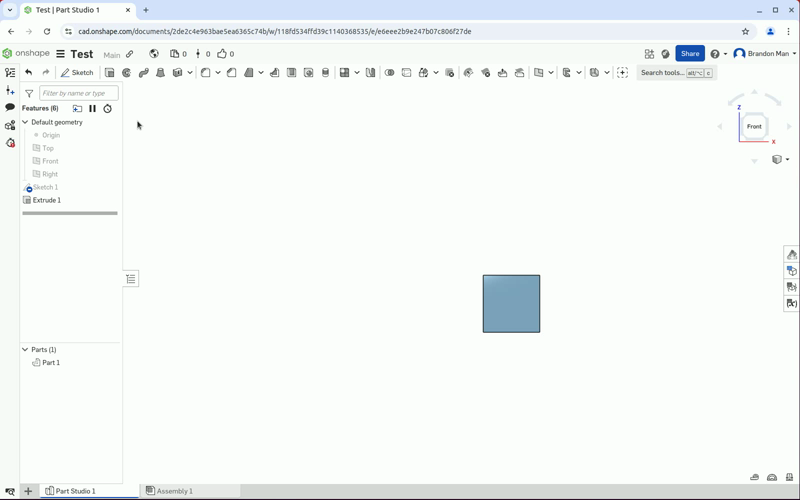
key(shift+h)
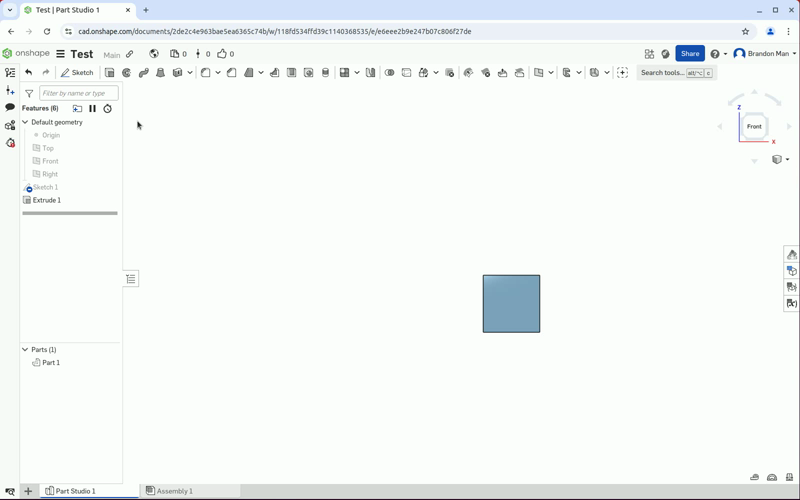
key(shift+h)
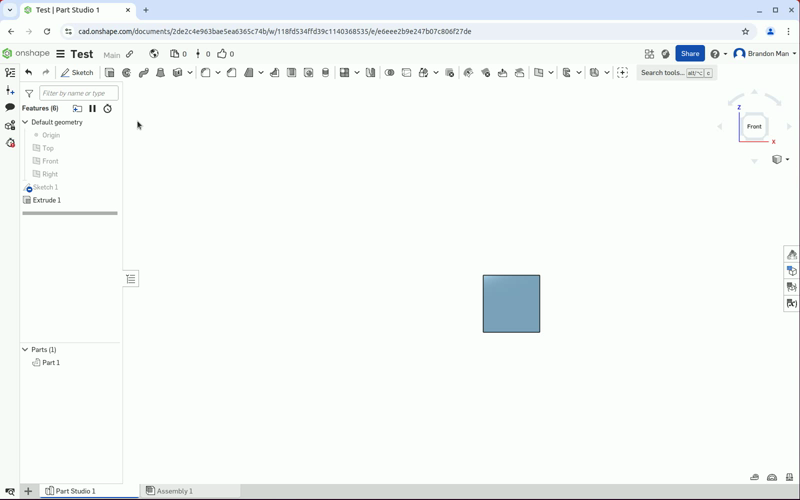
mouse_move(73, 189)
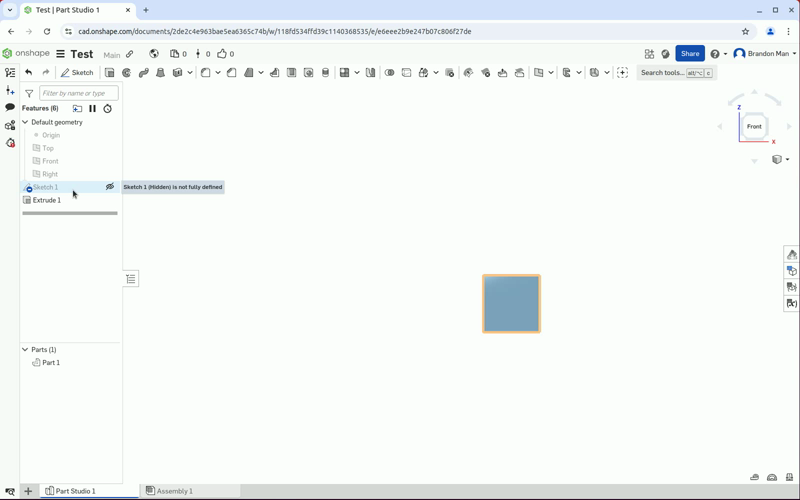
click(73, 189)
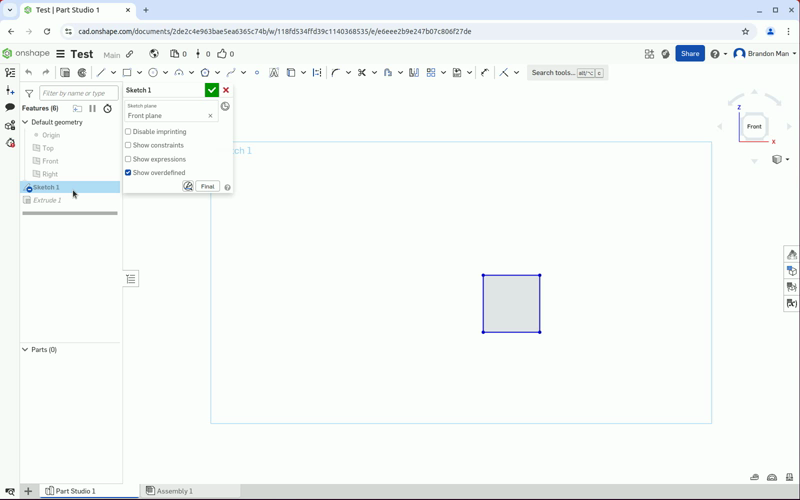
mouse_move(229, 92)
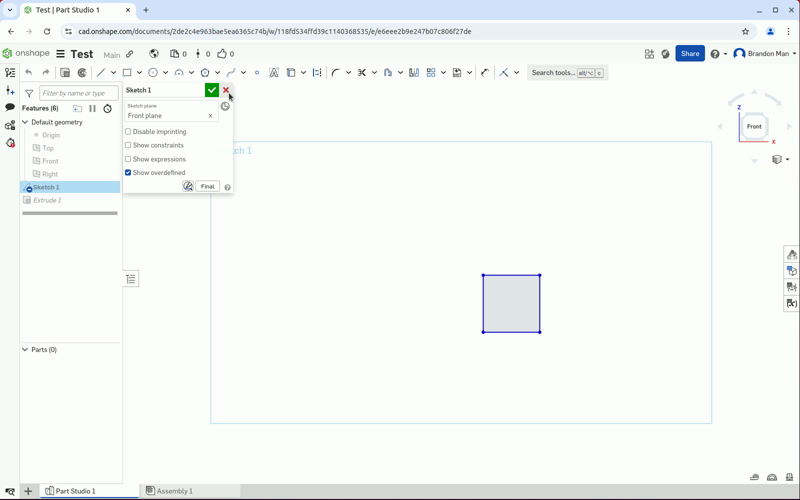
click(229, 92)
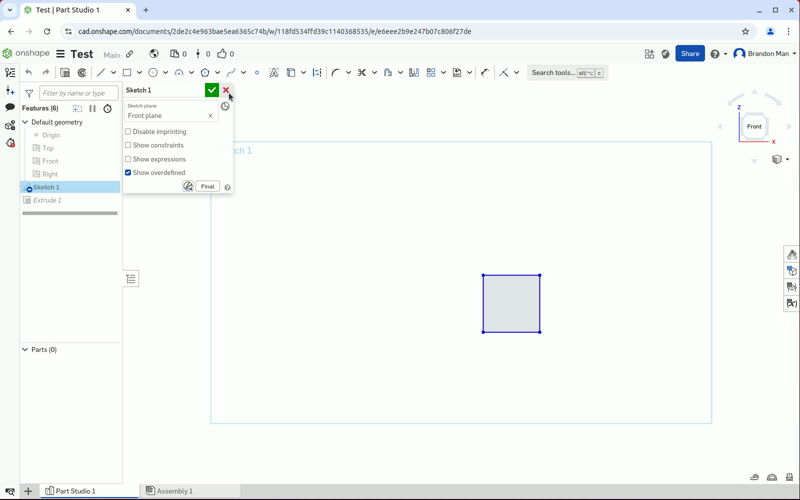
key(shift+s)
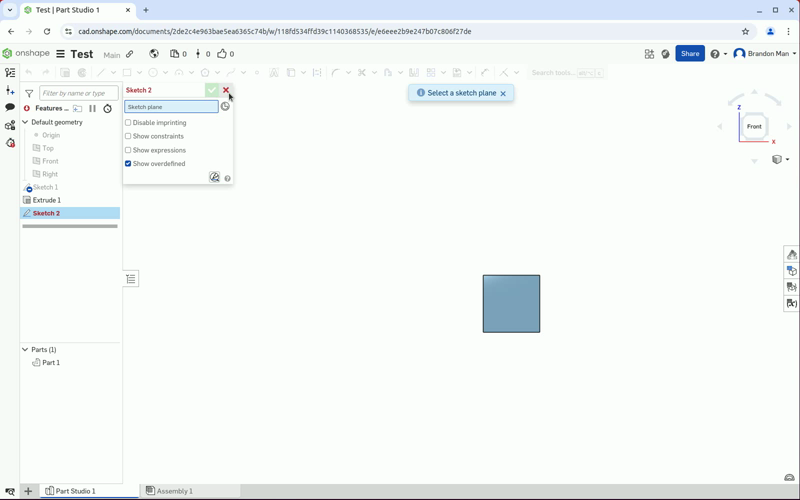
mouse_move(73, 163)
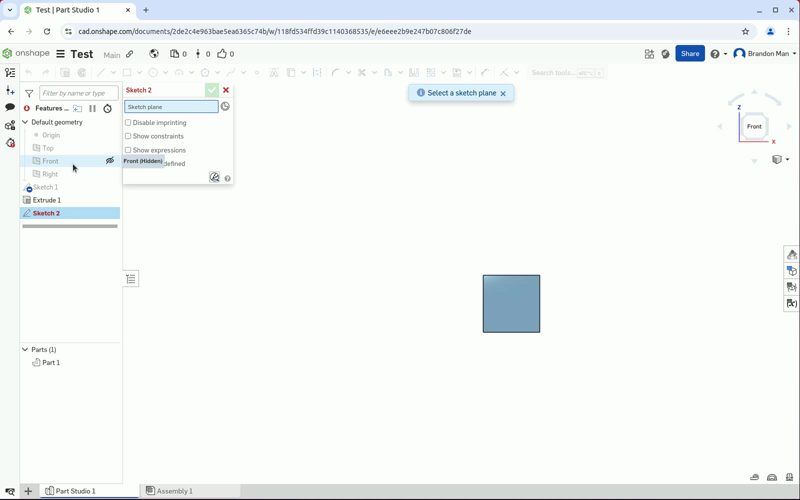
click(73, 163)
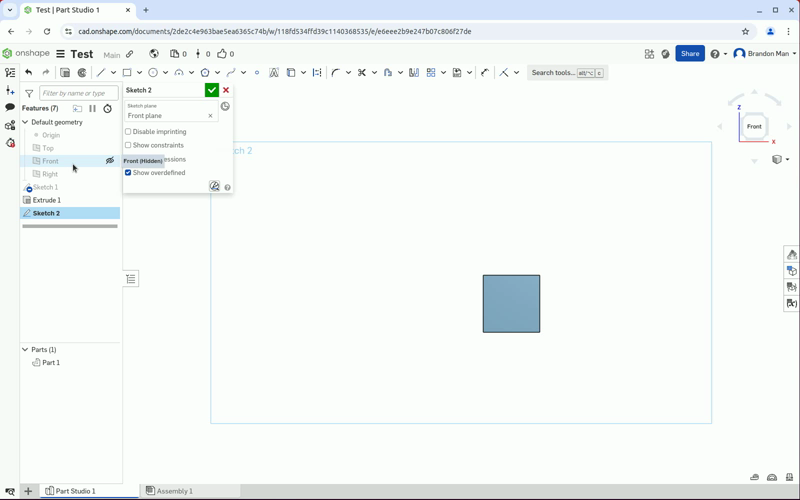
mouse_move(73, 352)
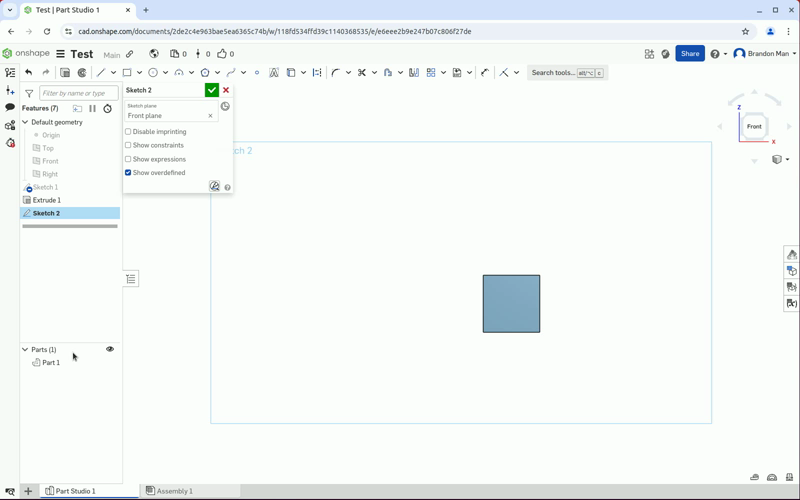
key(y)
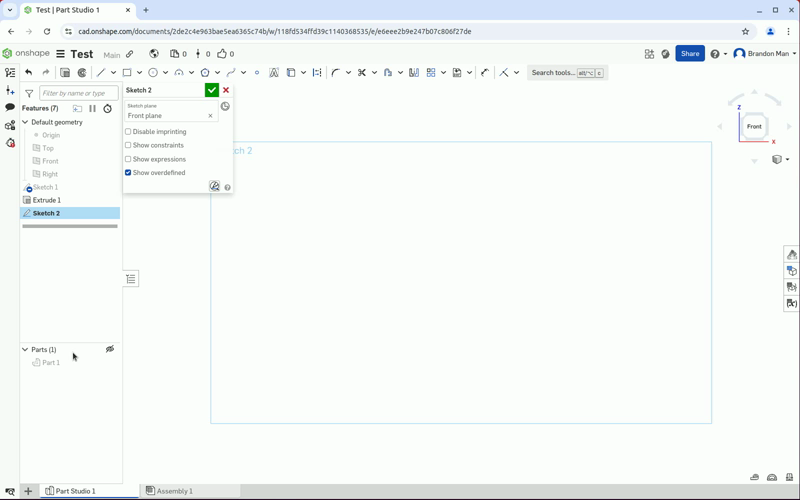
key(c)
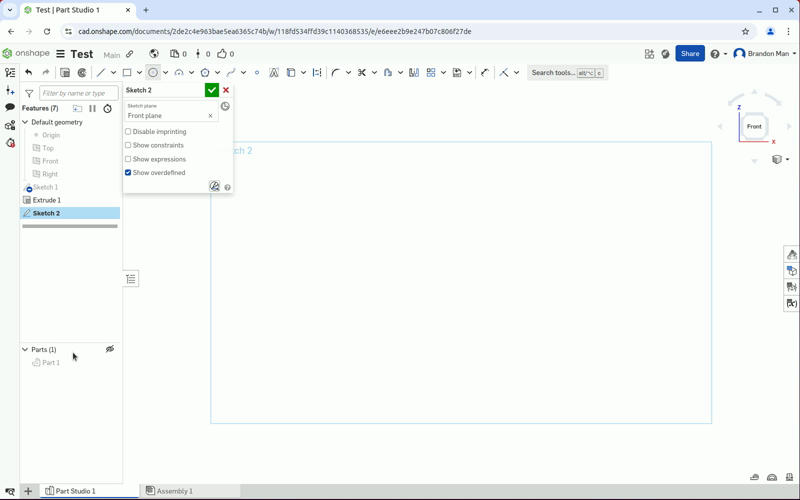
key_down(shift)
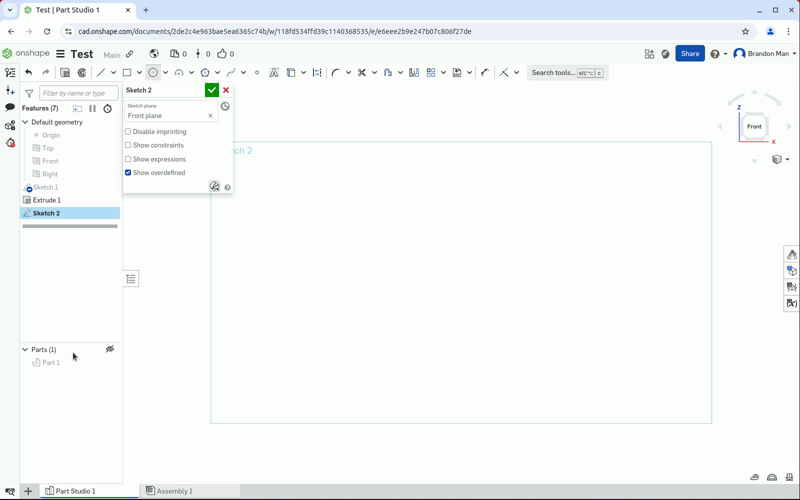
mouse_move(505, 303)
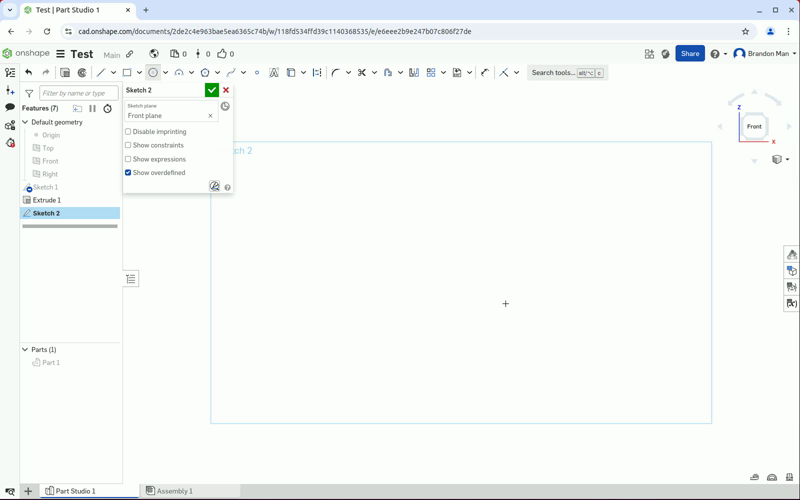
click(505, 303)
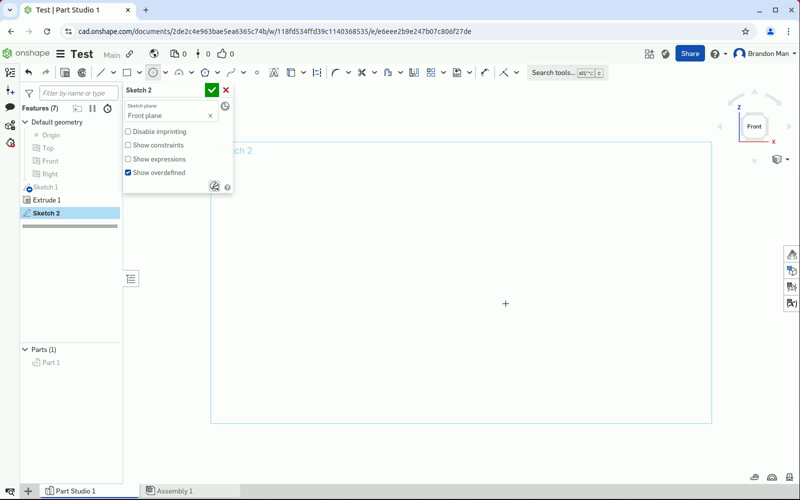
key_up(shift)
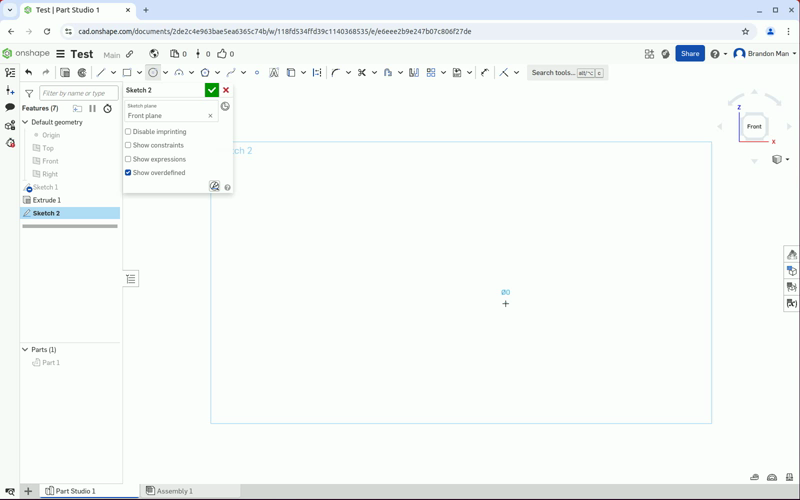
mouse_move(520, 303)
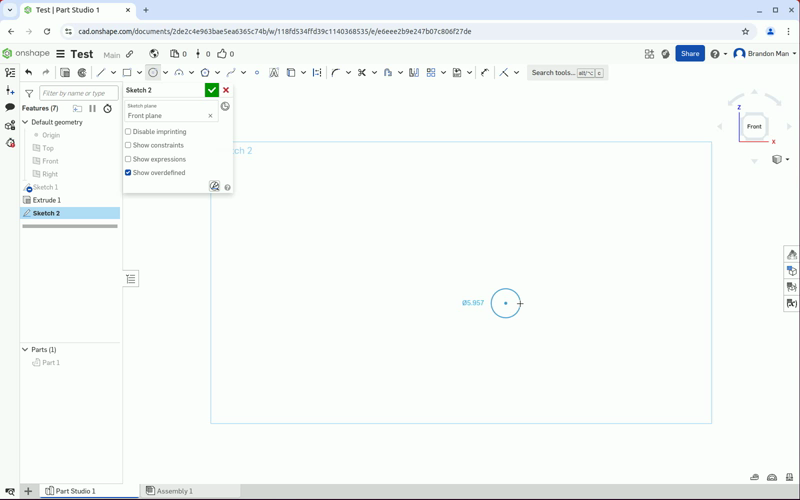
click(520, 303)
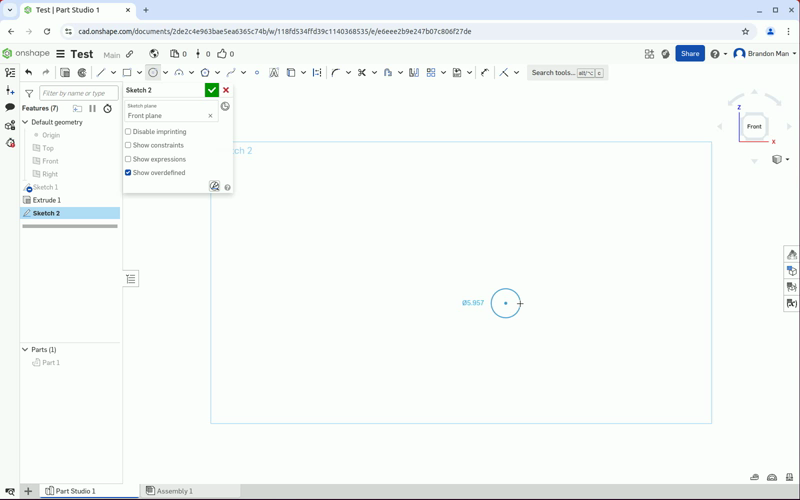
key(esc)
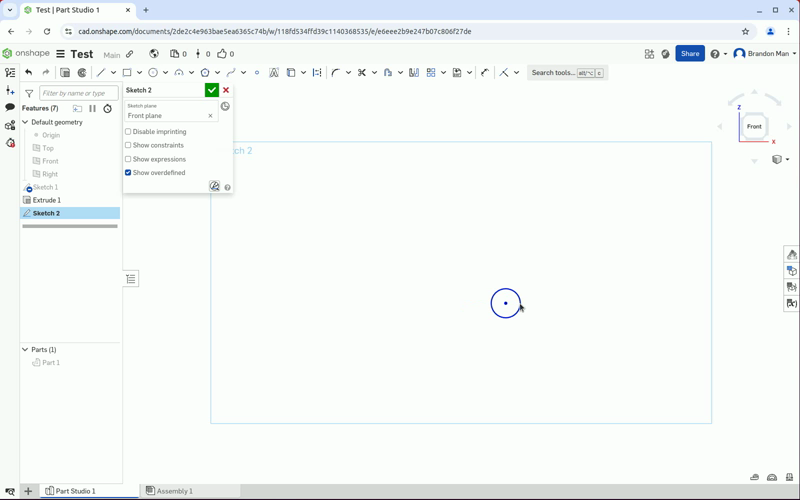
mouse_move(510, 313)
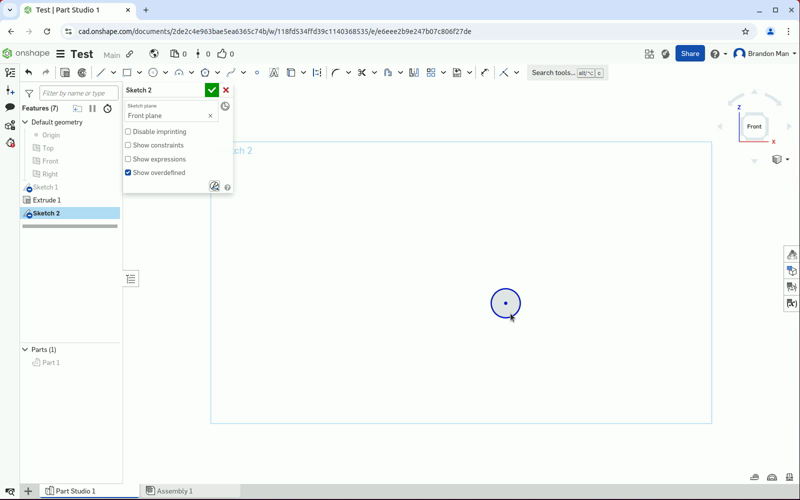
scroll(6)
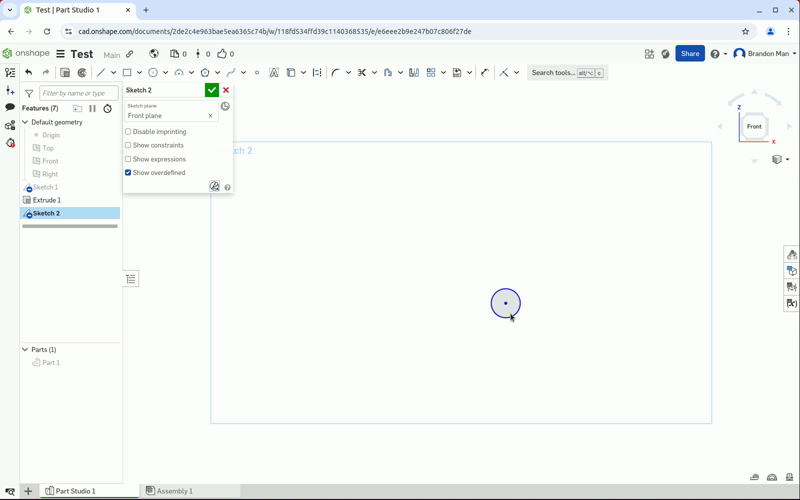
scroll(6)
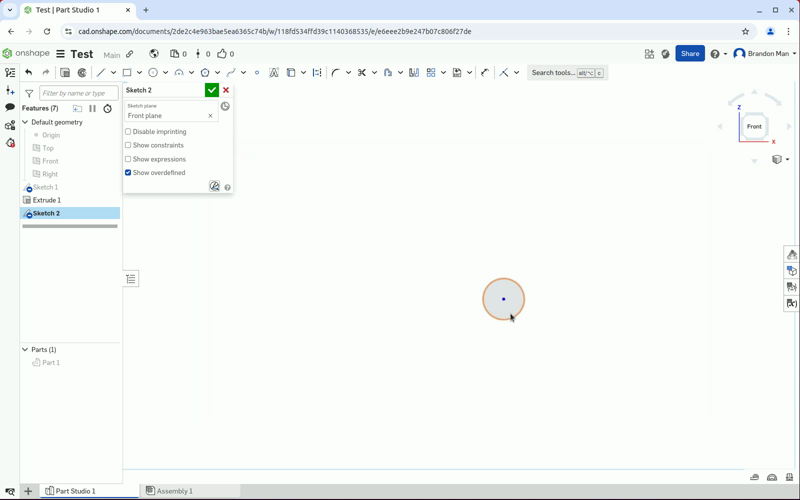
scroll(6)
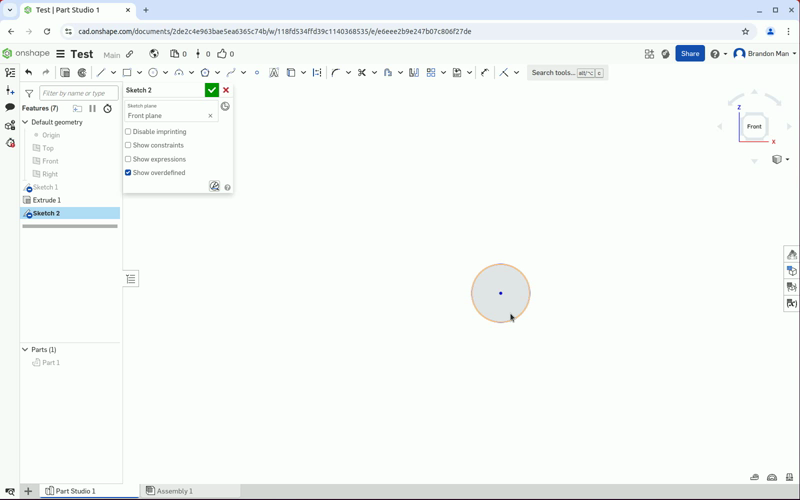
scroll(6)
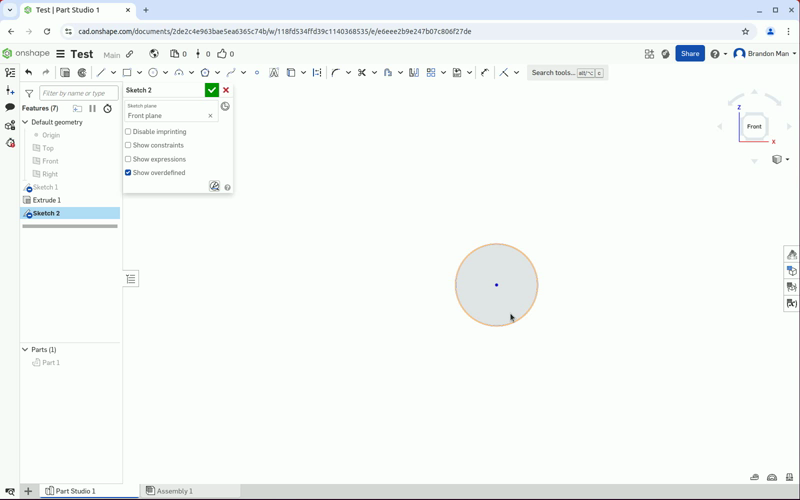
scroll(6)
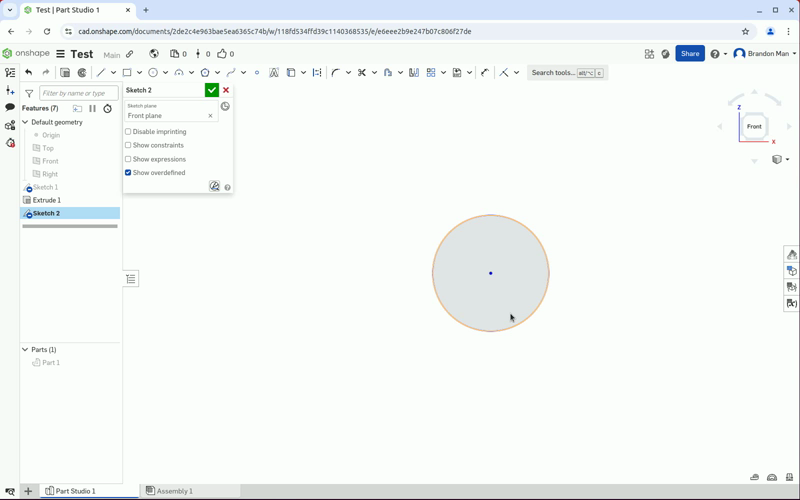
scroll(6)
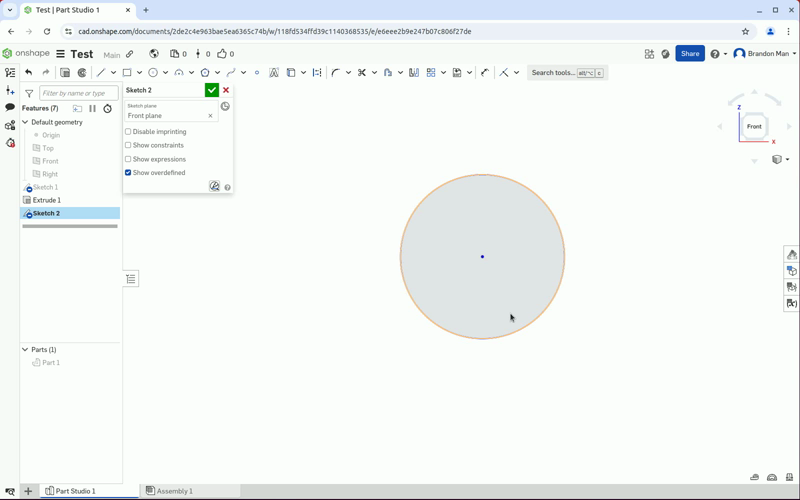
scroll(6)
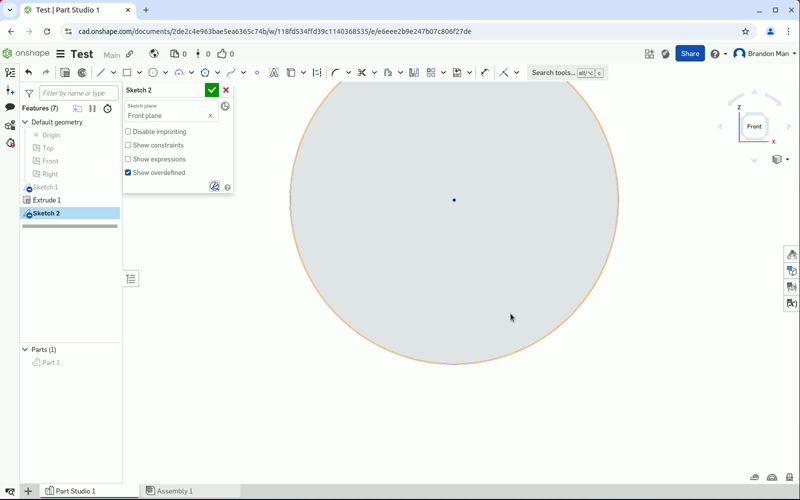
click(510, 313)
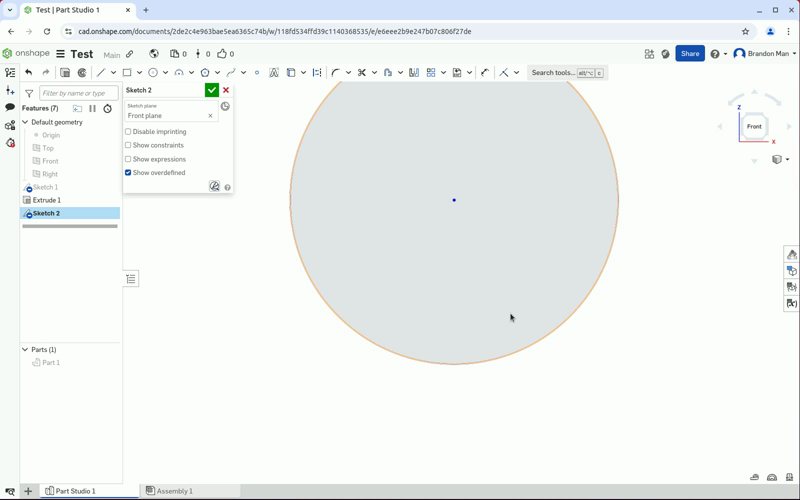
scroll(-6)
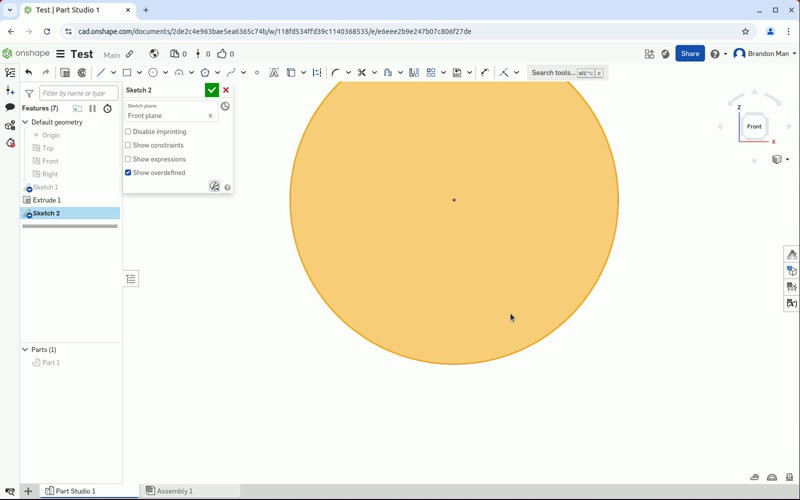
scroll(-6)
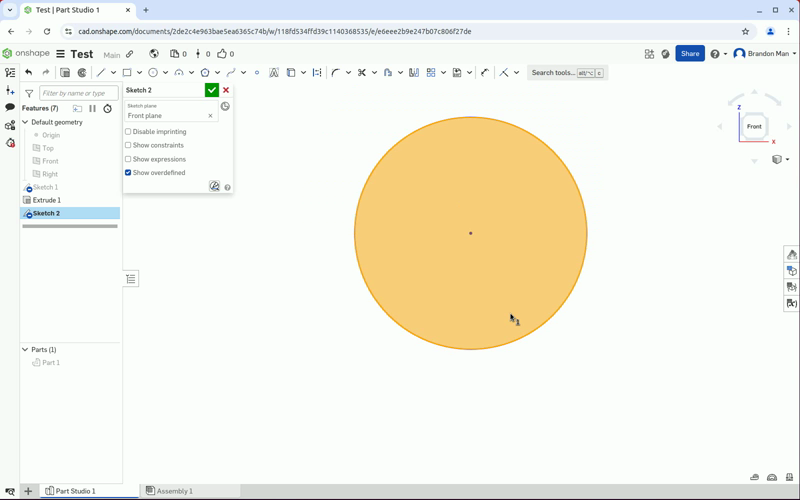
scroll(-6)
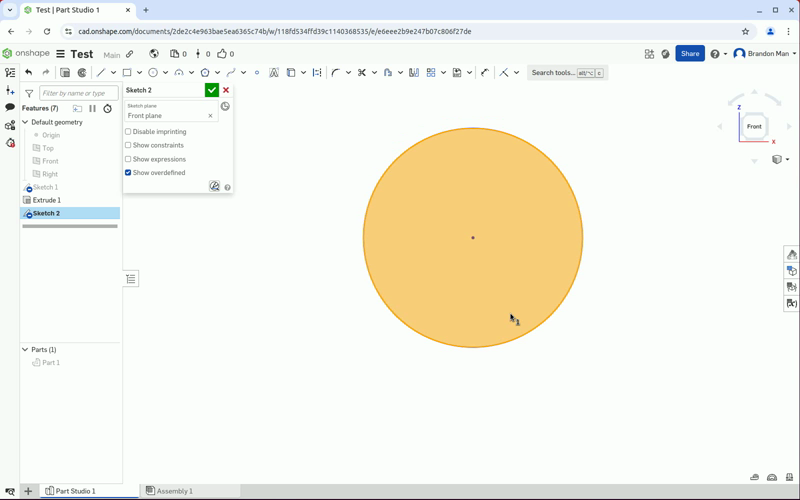
scroll(-6)
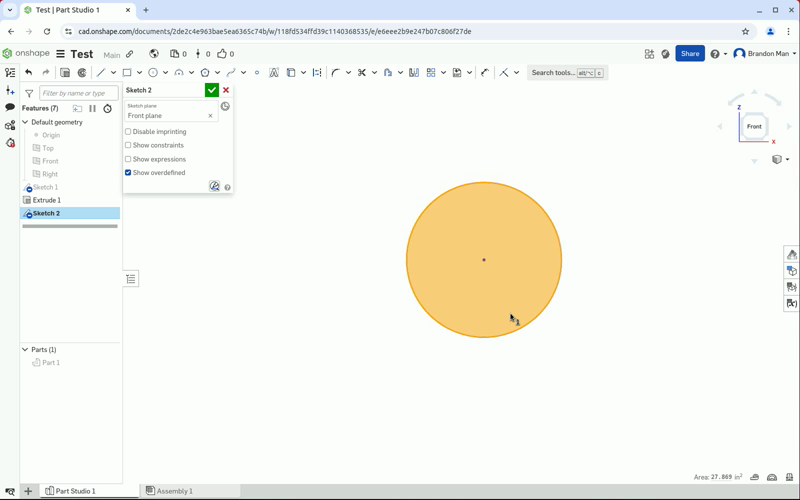
scroll(-6)
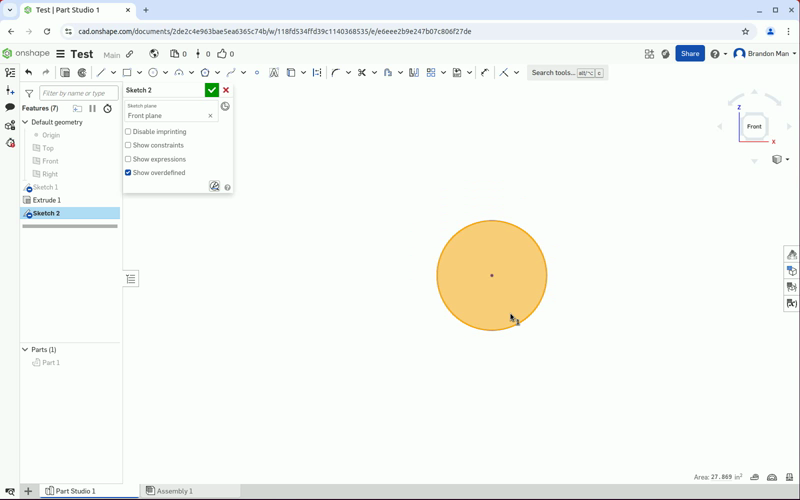
scroll(-6)
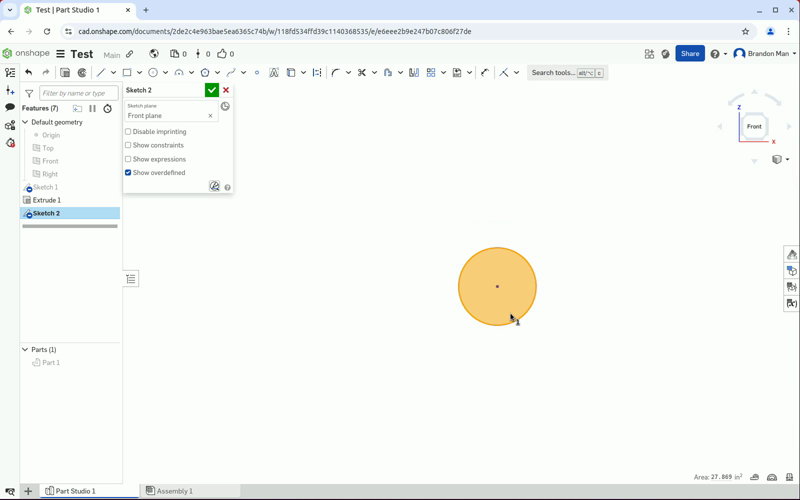
scroll(-6)
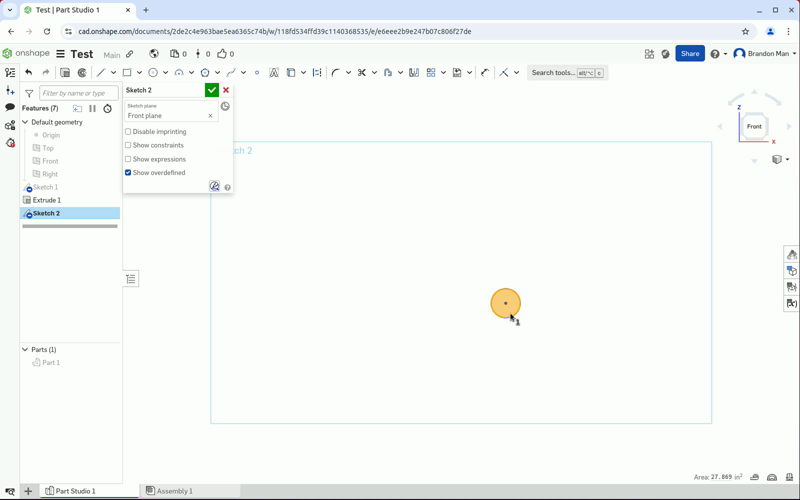
mouse_move(73, 352)
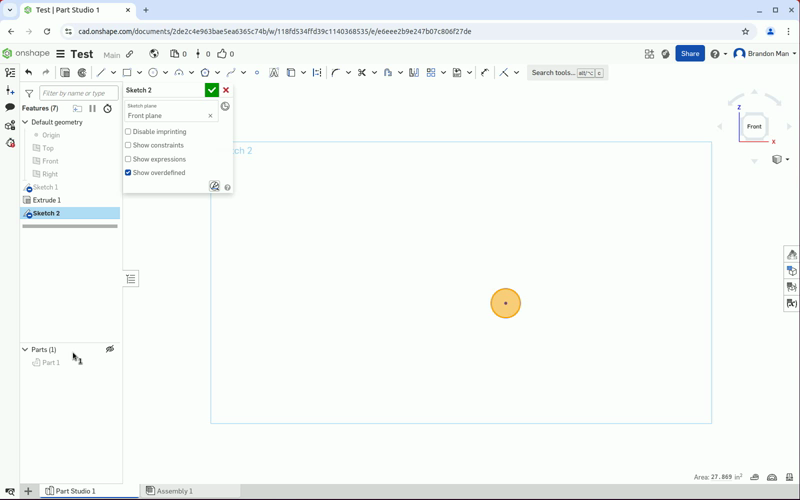
key(shift+y)
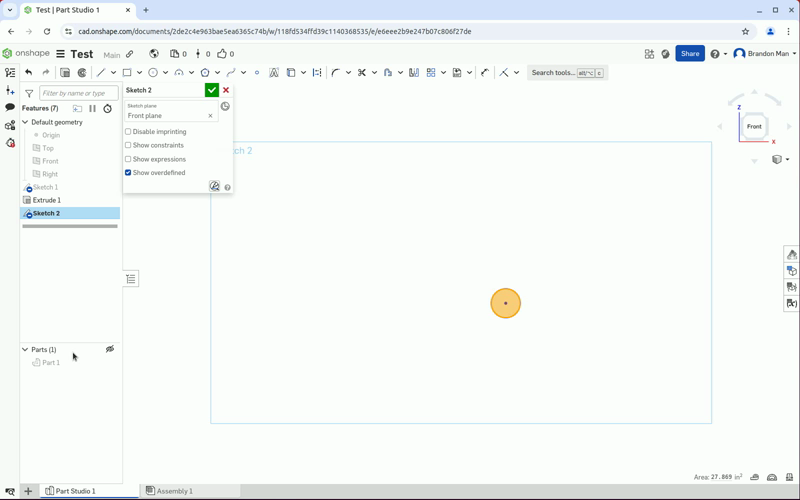
key(shift+e)
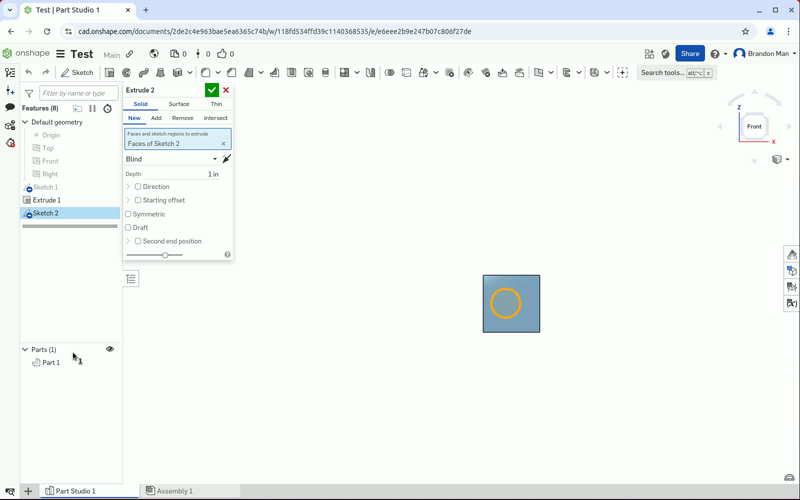
mouse_move(143, 106)
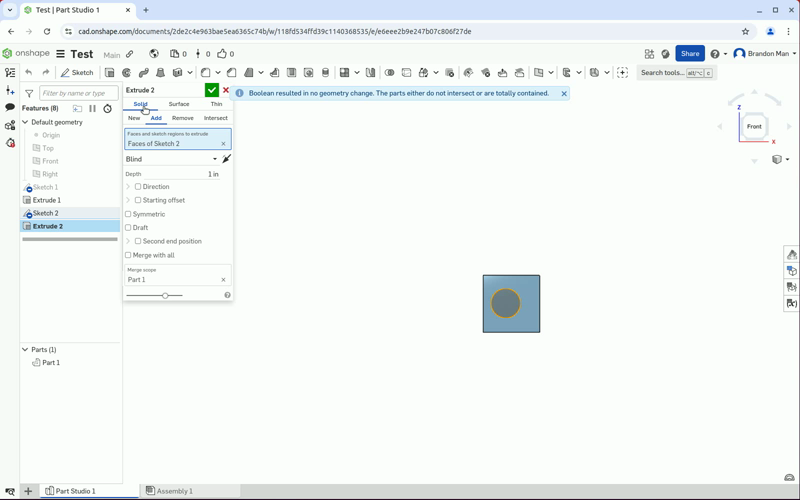
click(143, 106)
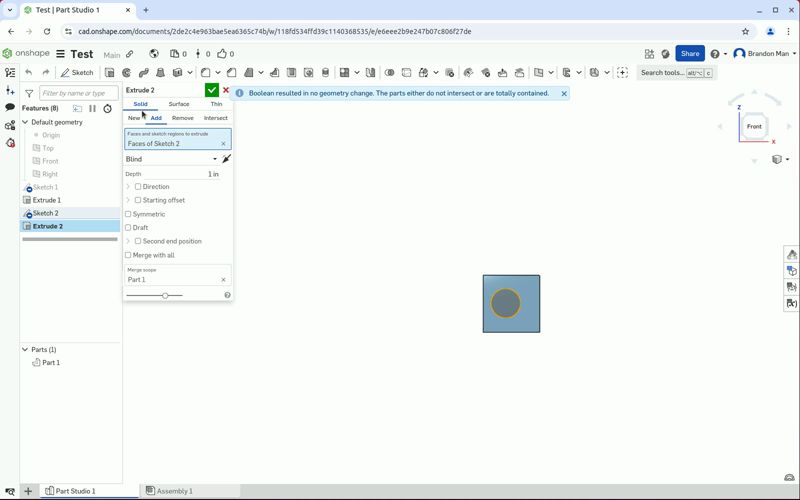
mouse_move(137, 120)
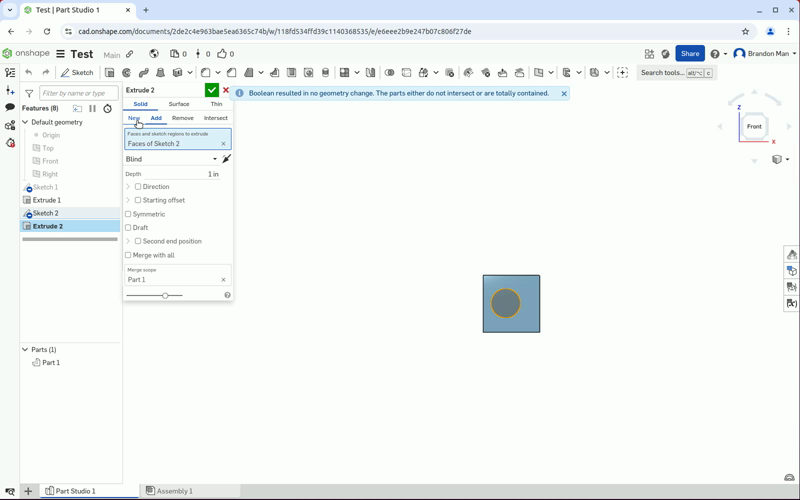
click(137, 120)
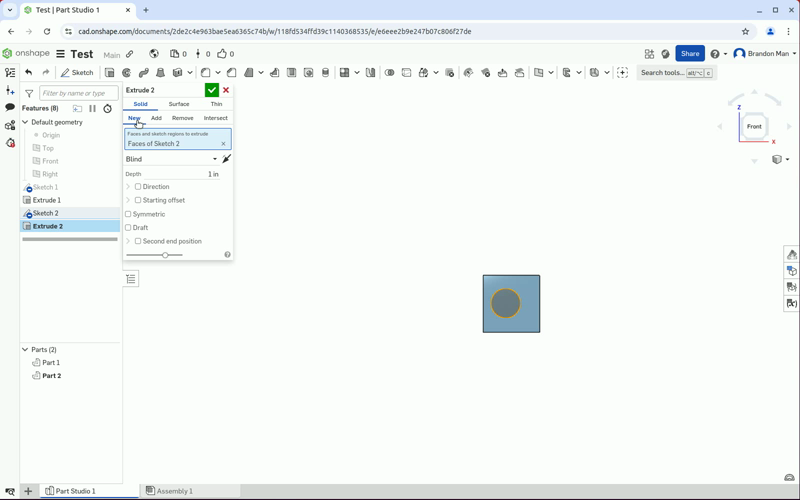
key(tab, 4)
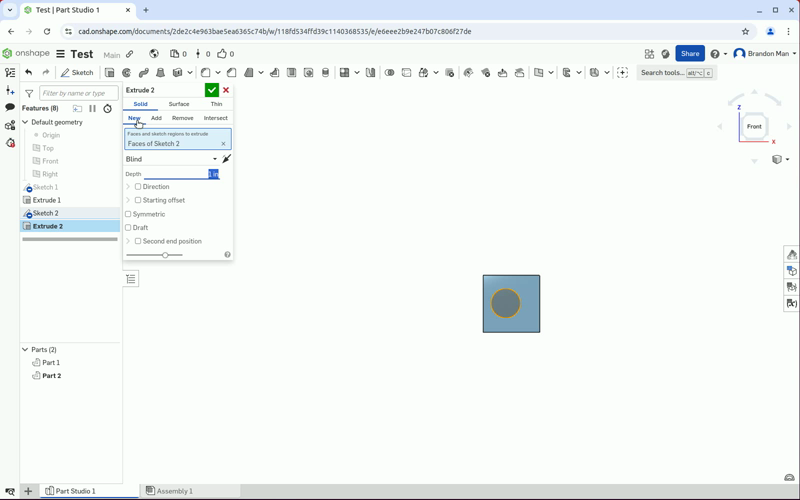
text(11.554)
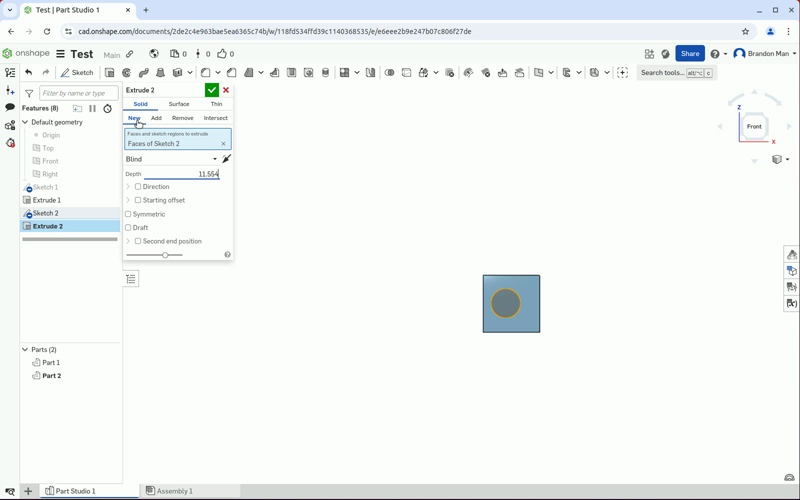
key(enter)
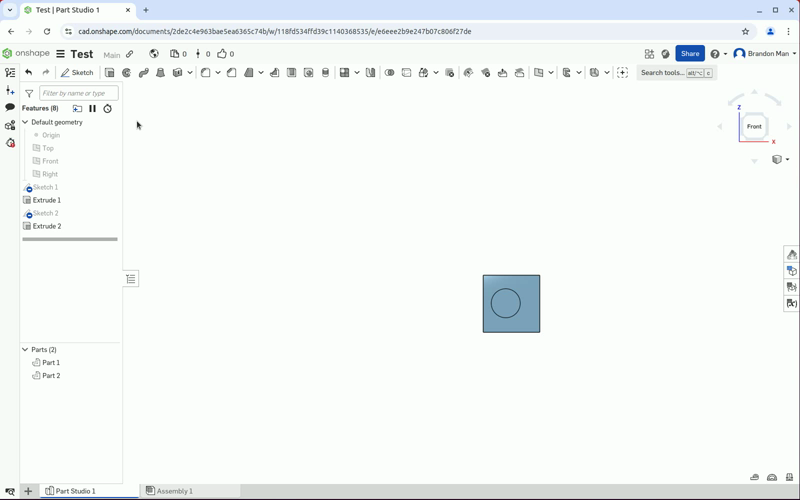
key(shift+h)
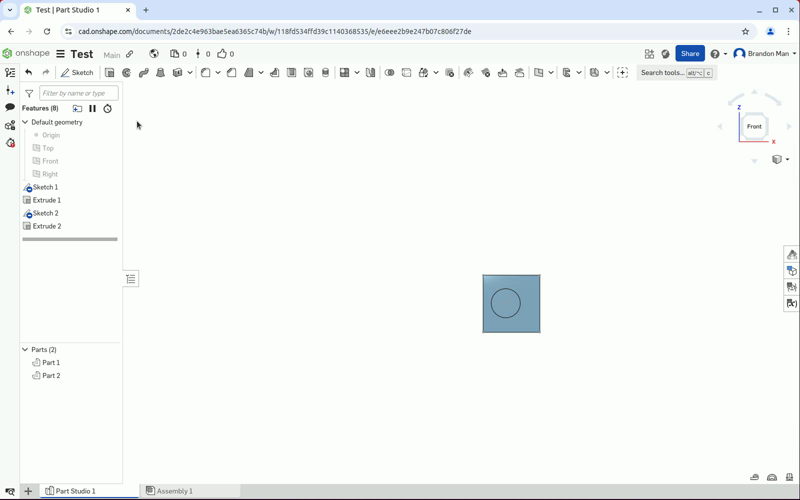
key(shift+h)
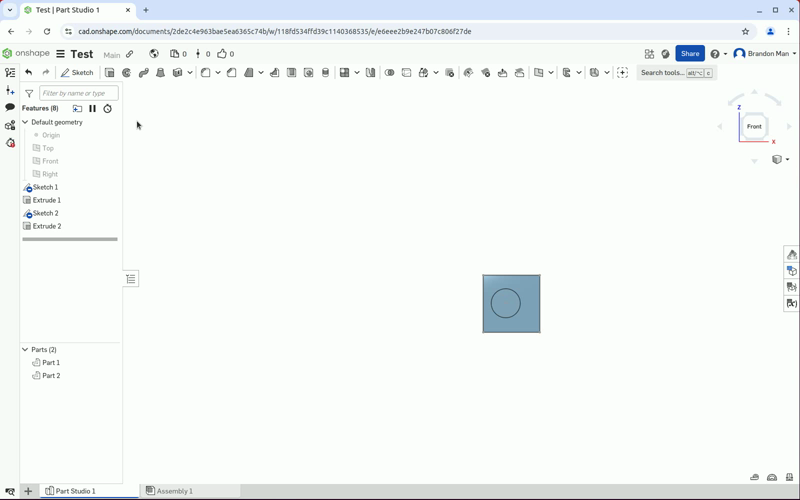
key(shift+7)
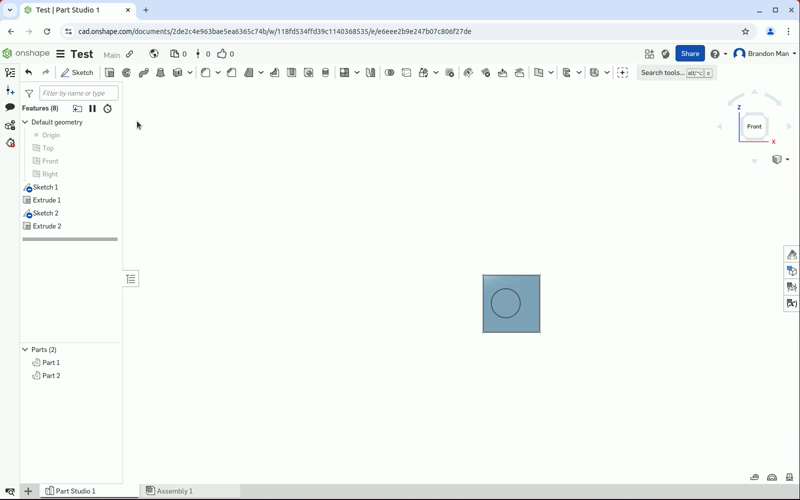
key(left, 2)
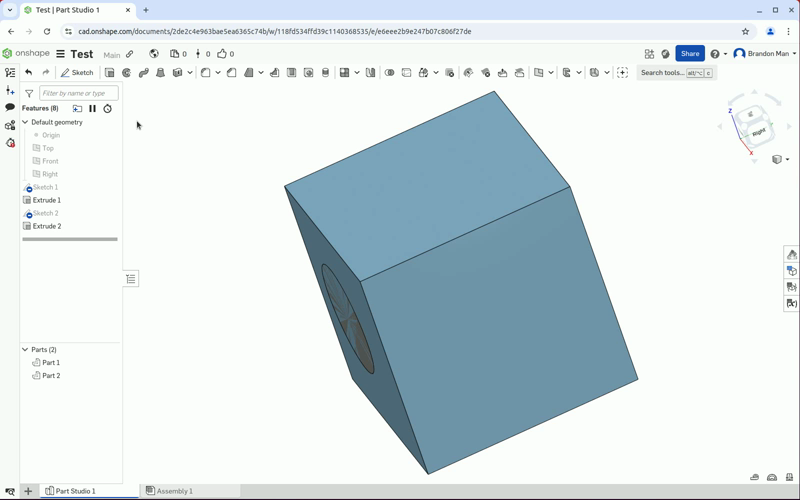
key(down, 2)
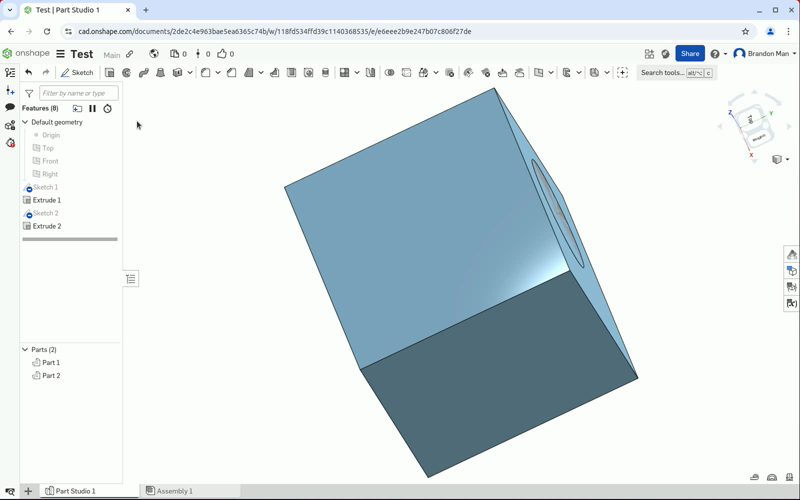
key(up, 2)
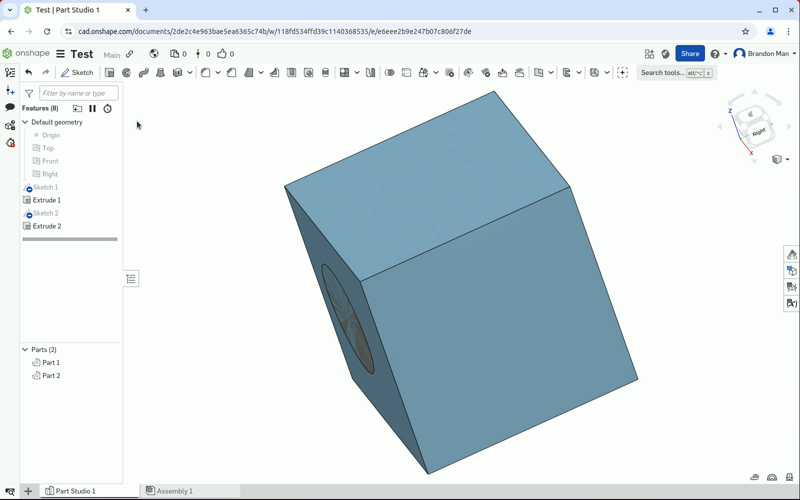
key(right, 2)
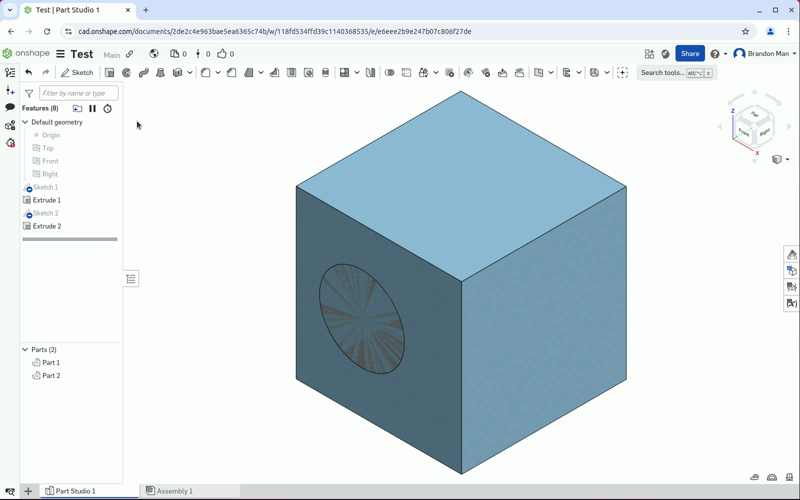
mouse_move(73, 189)
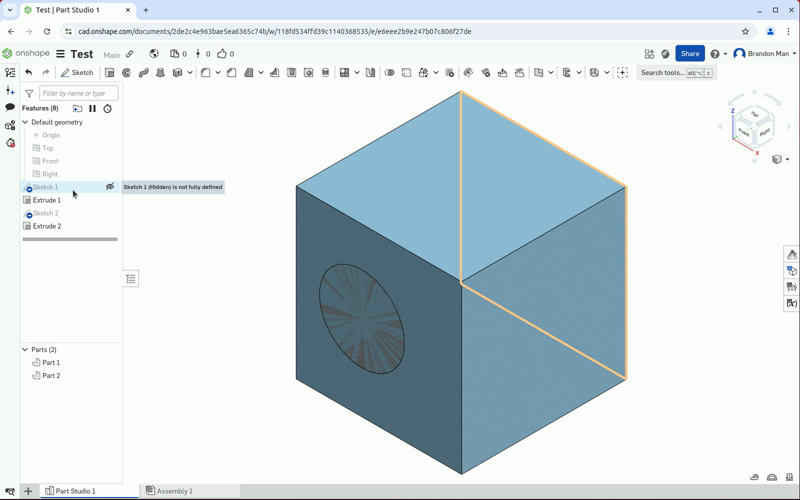
click(73, 189)